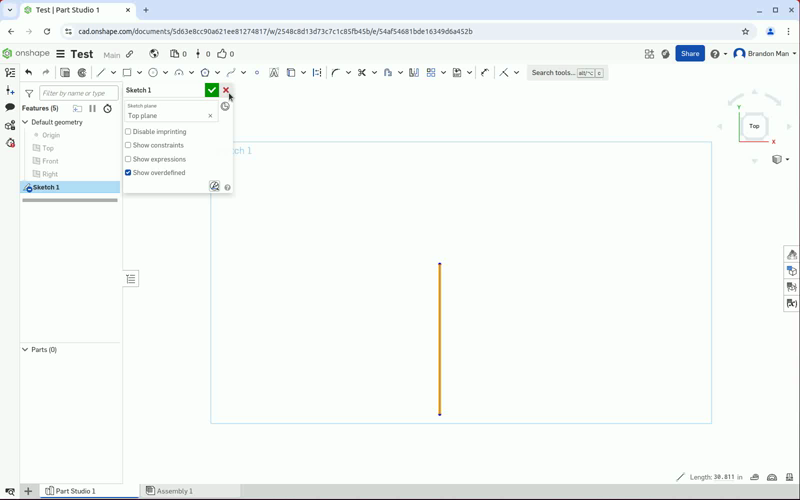
key(shift+h)
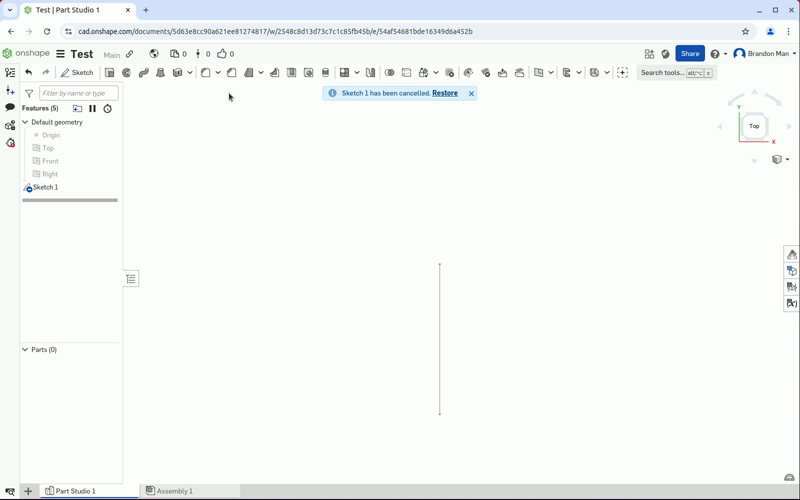
mouse_move(73, 352)
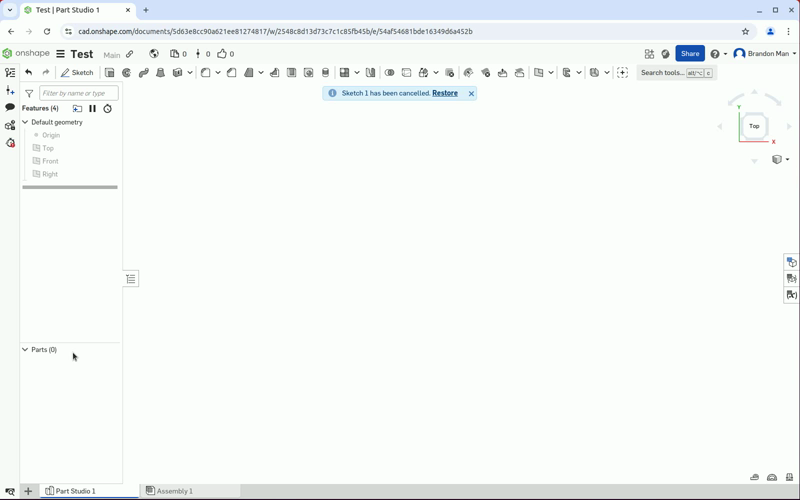
key(y)
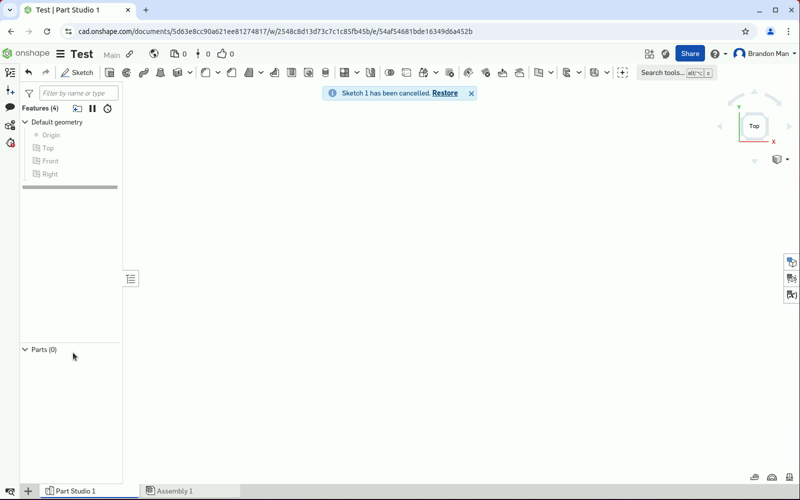
key(shift+p)
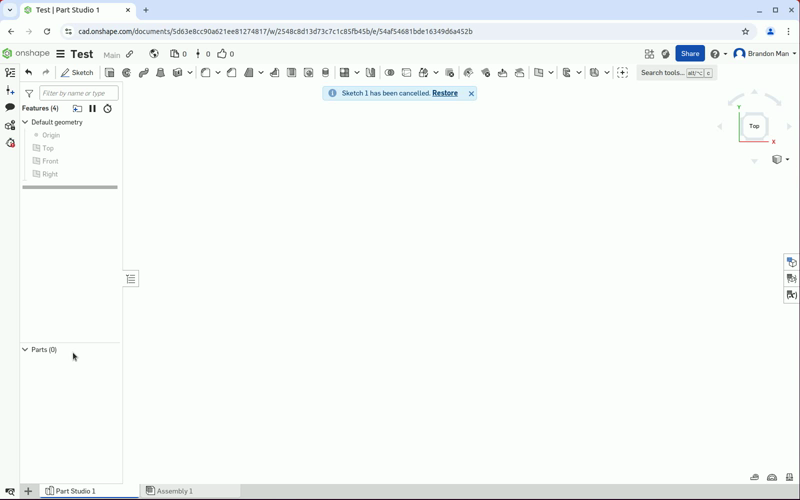
key(space)
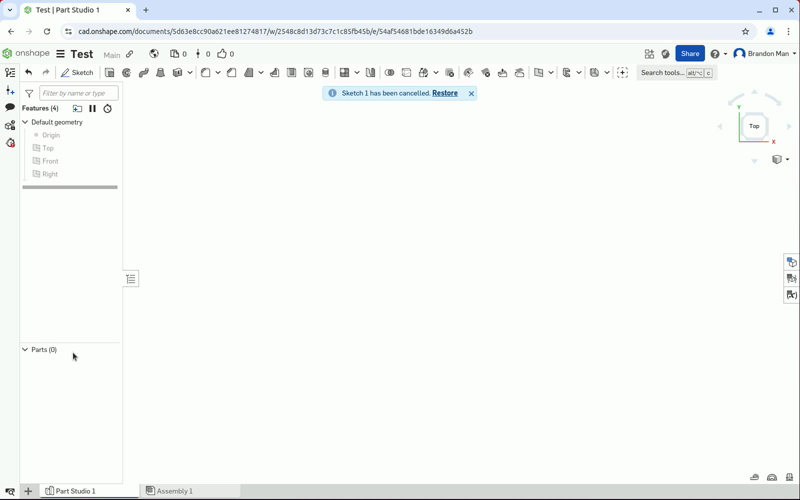
key_down(shift)
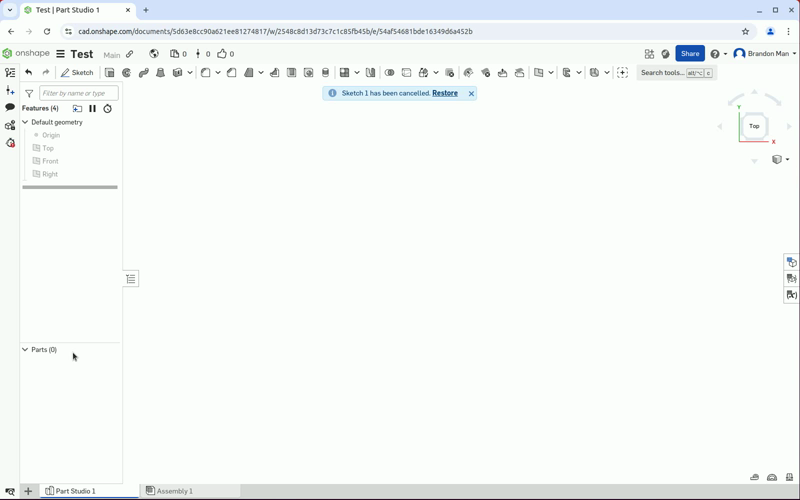
key(up)
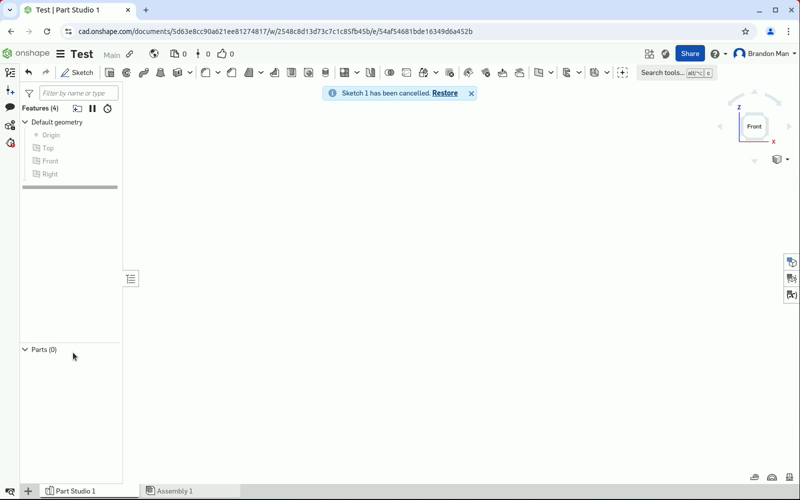
key_up(shift)
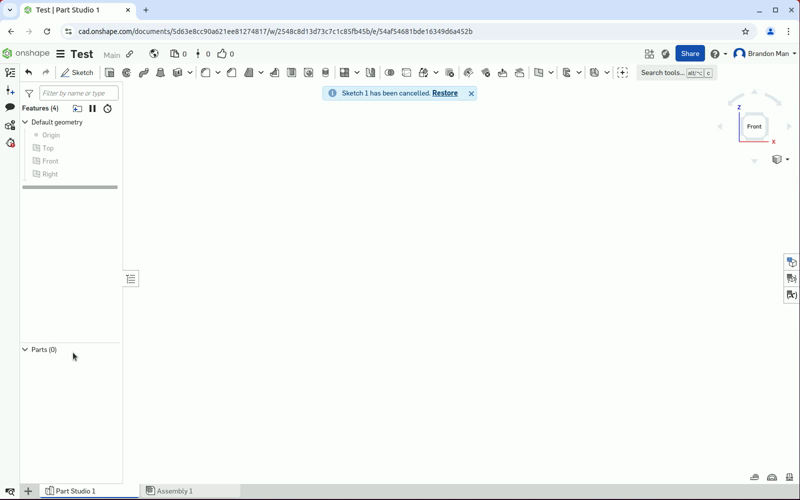
mouse_move(73, 352)
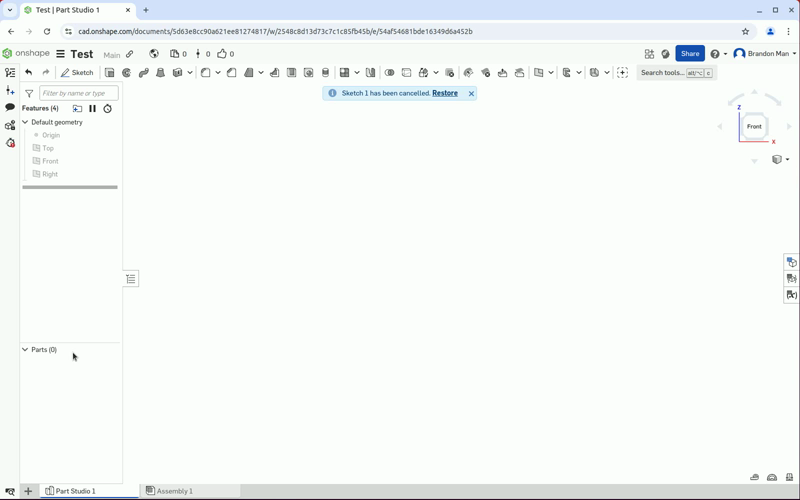
key(shift+y)
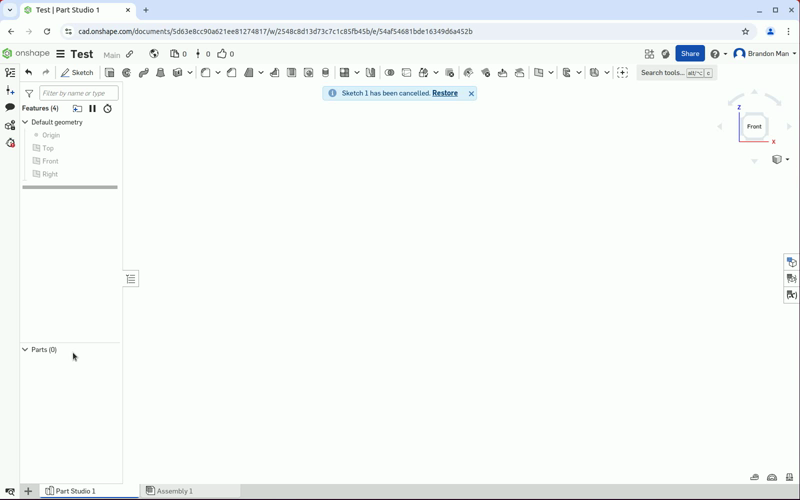
key(shift+s)
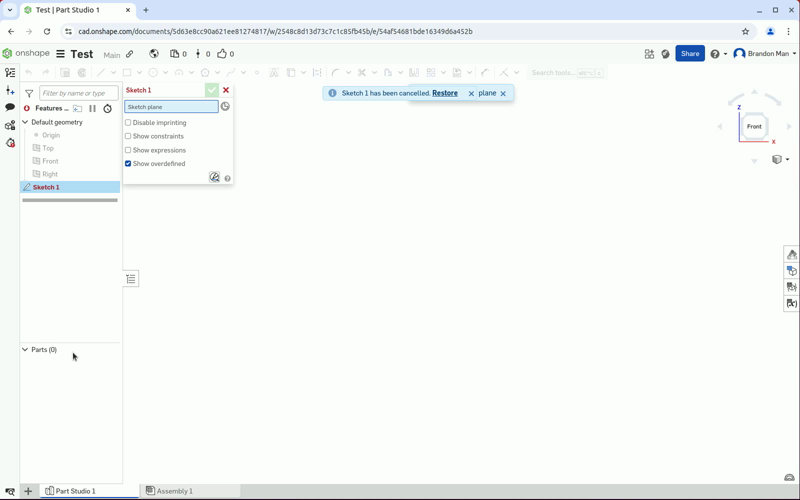
mouse_move(73, 163)
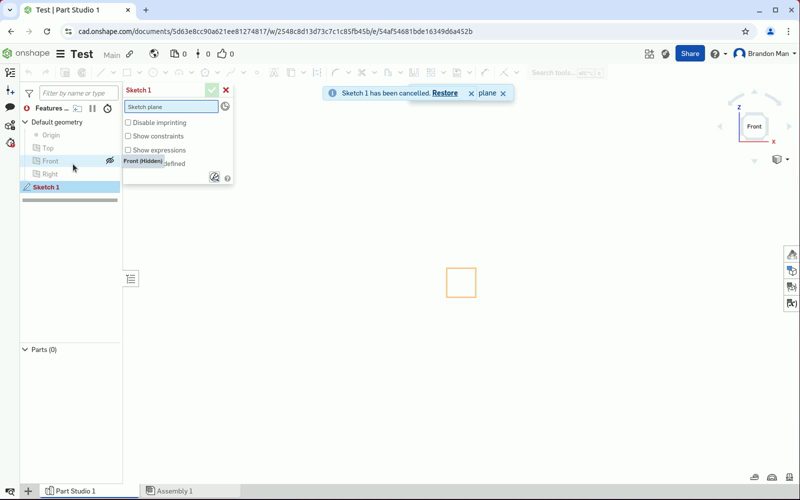
click(73, 163)
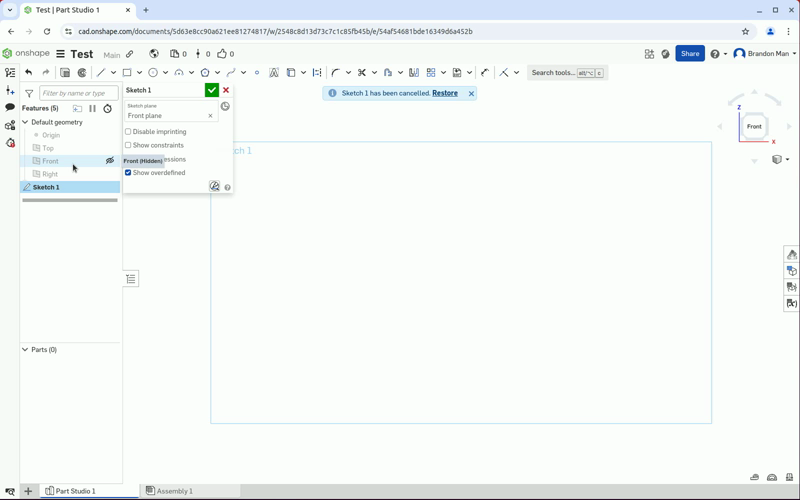
mouse_move(73, 352)
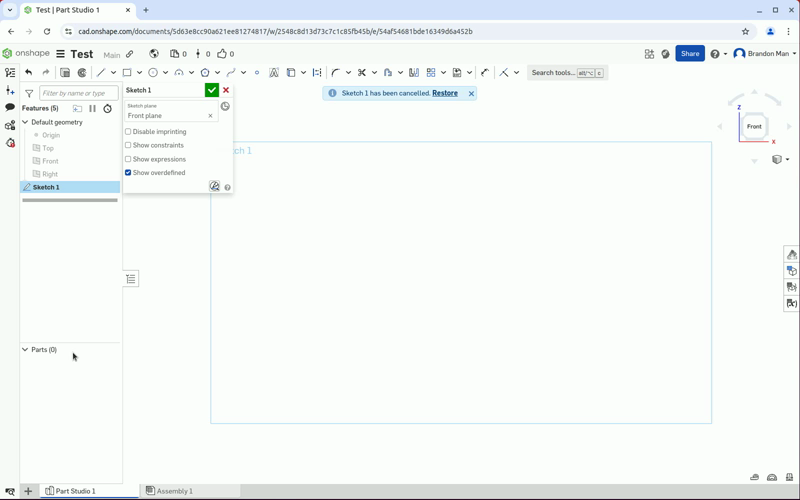
key(y)
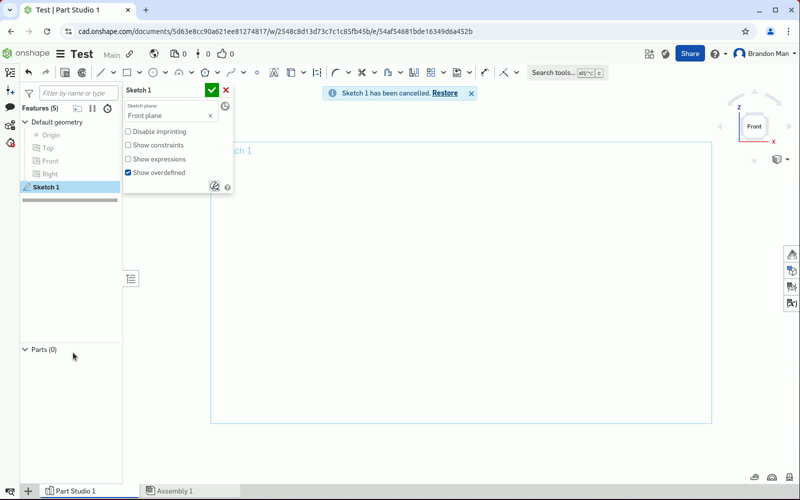
key(l)
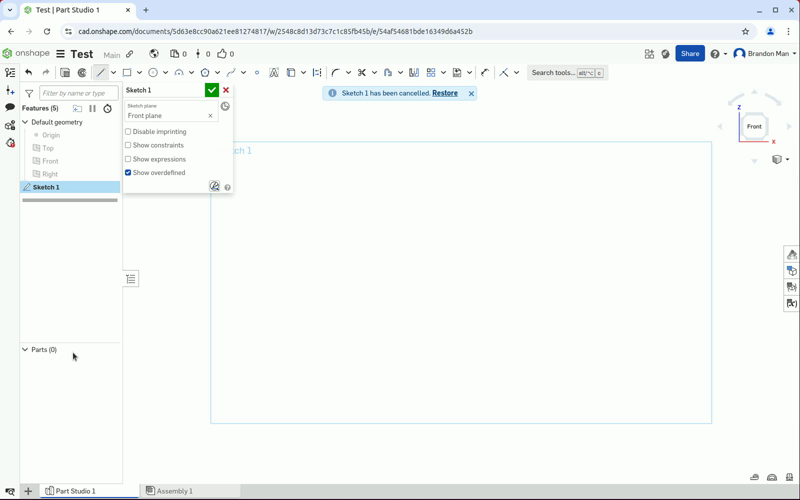
key_down(shift)
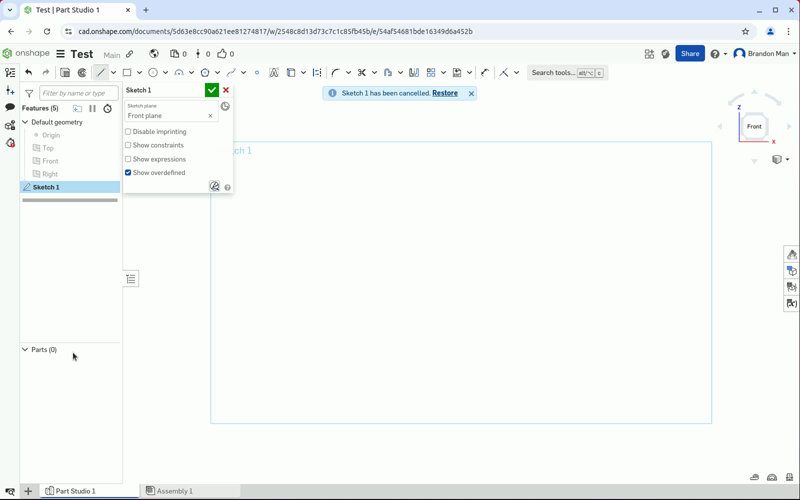
mouse_move(432, 228)
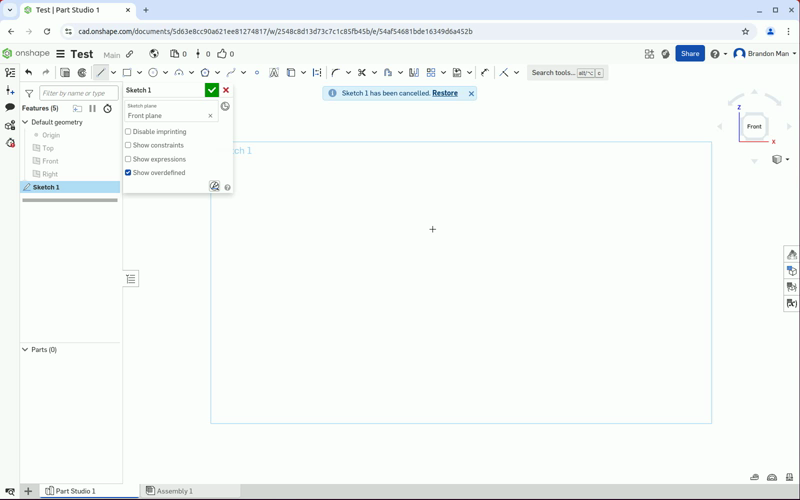
click(432, 228)
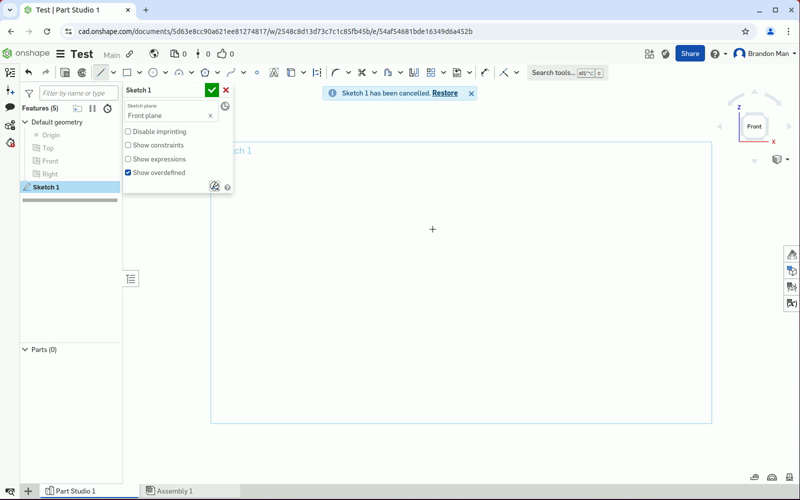
key_up(shift)
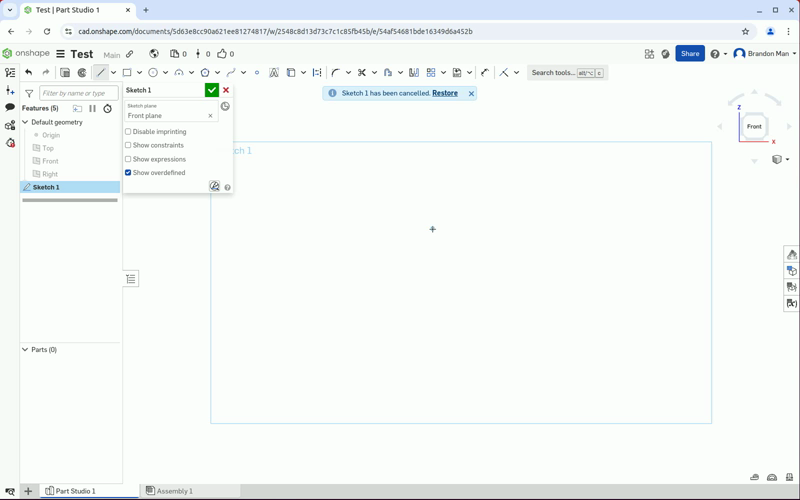
key_down(shift)
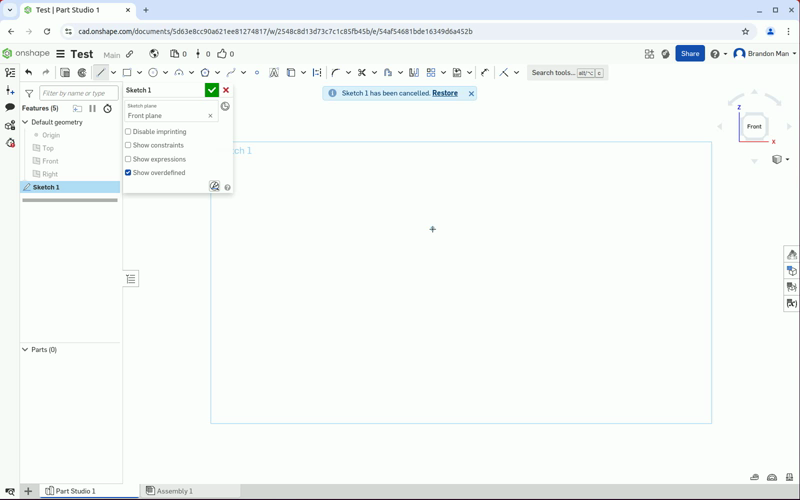
mouse_move(462, 228)
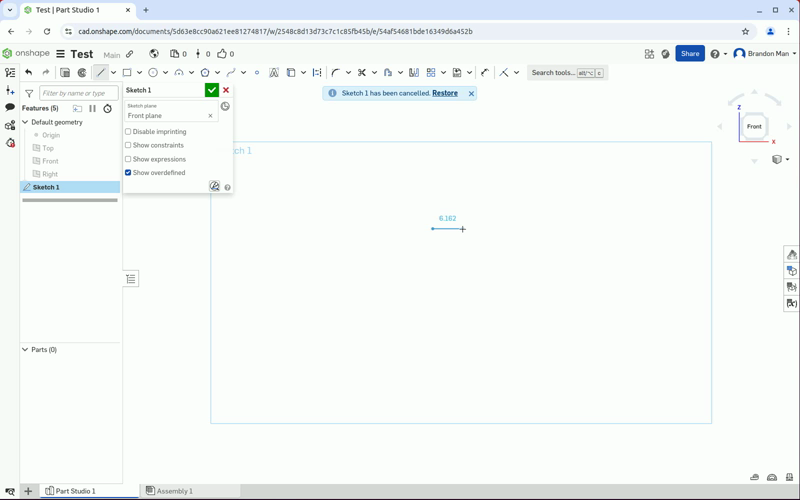
mouse_move(441, 246)
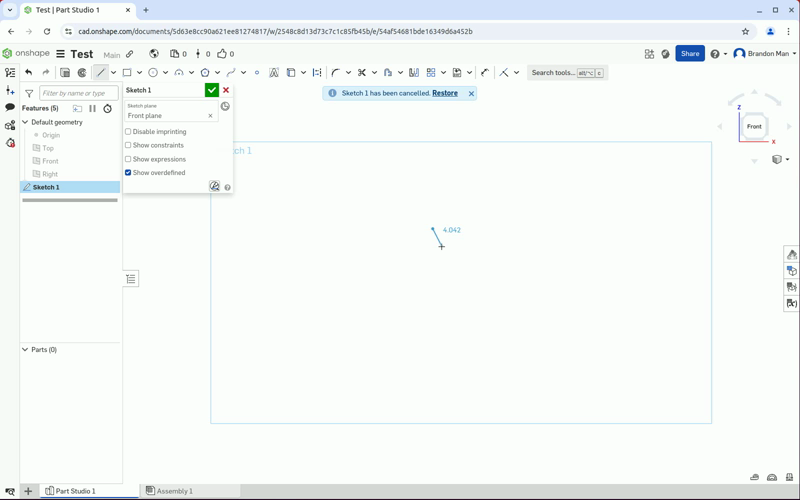
click(441, 246)
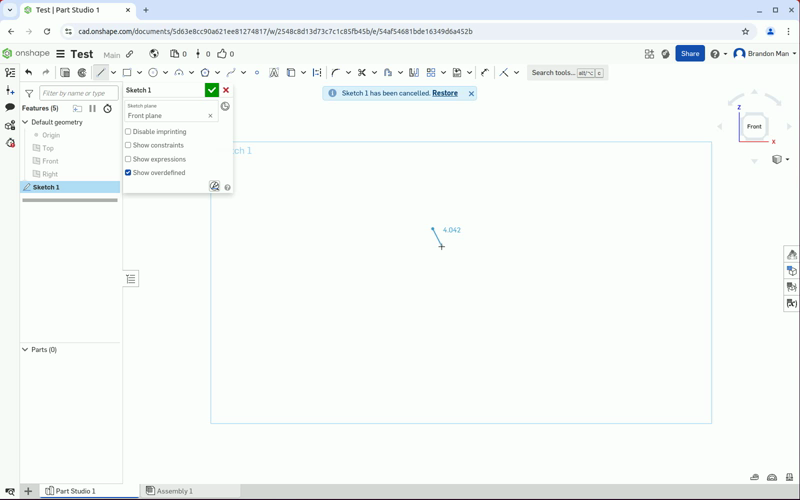
key_up(shift)
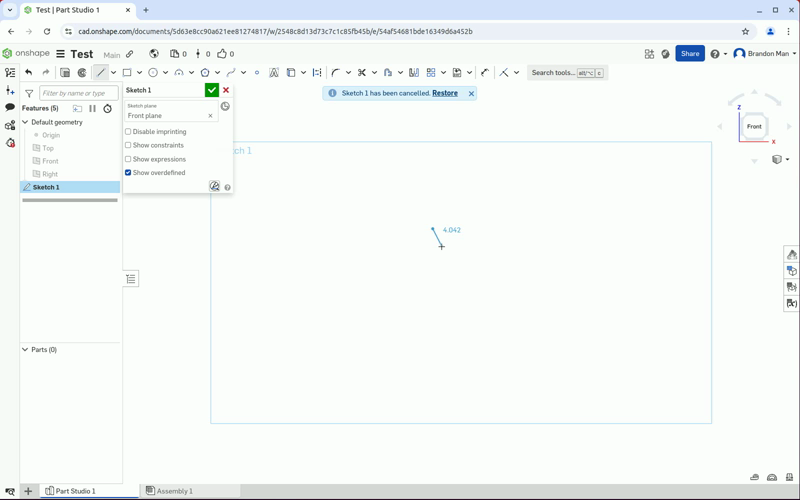
key_down(shift)
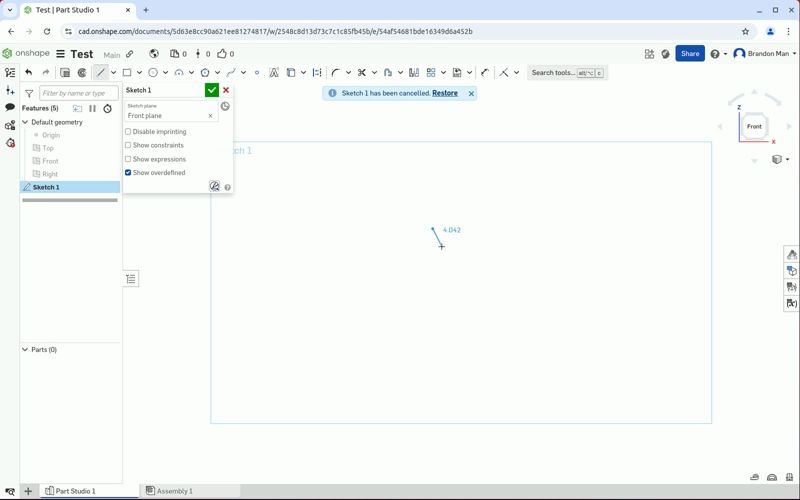
mouse_move(471, 246)
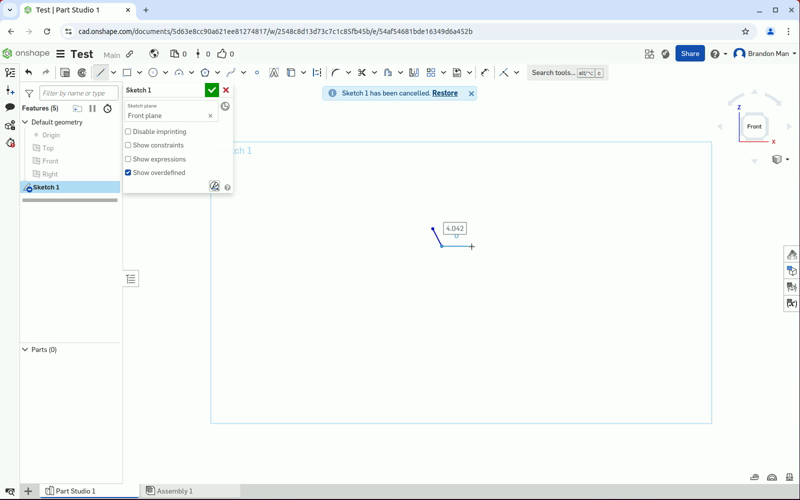
mouse_move(461, 246)
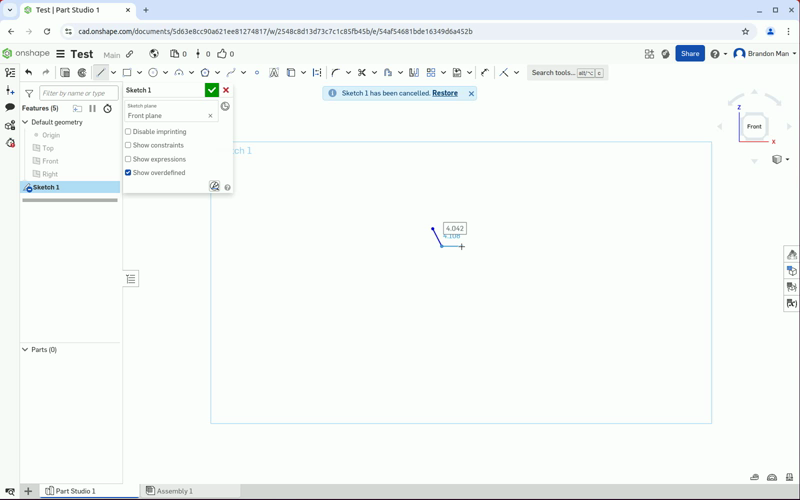
click(461, 246)
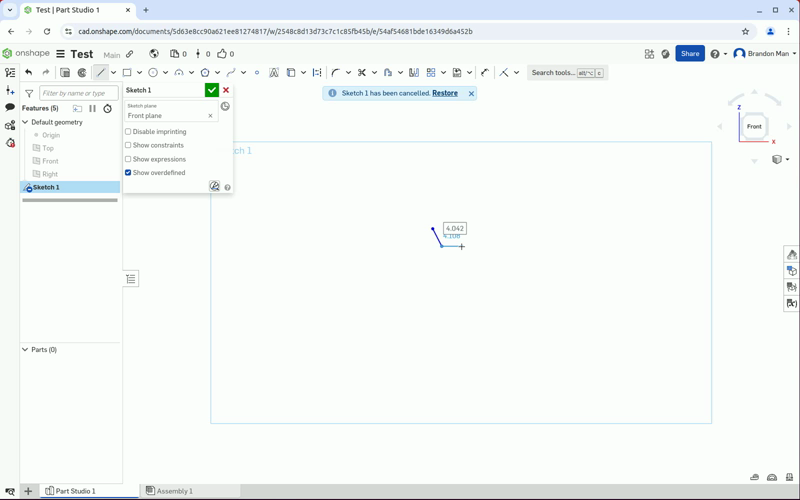
key_up(shift)
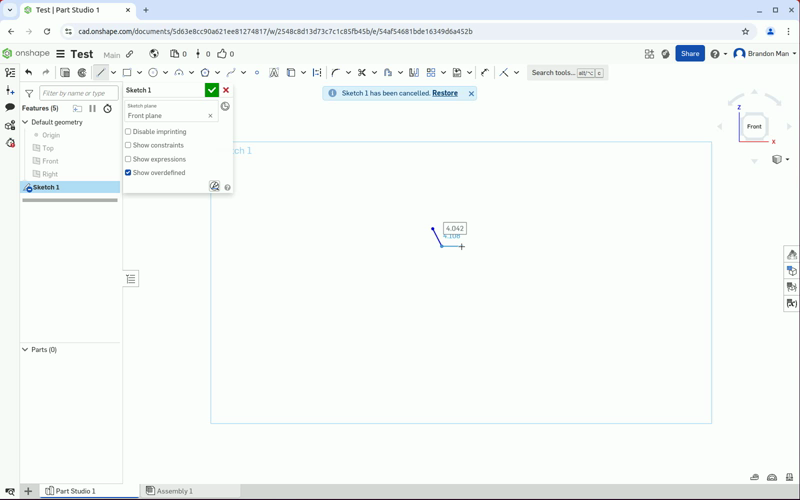
key_down(shift)
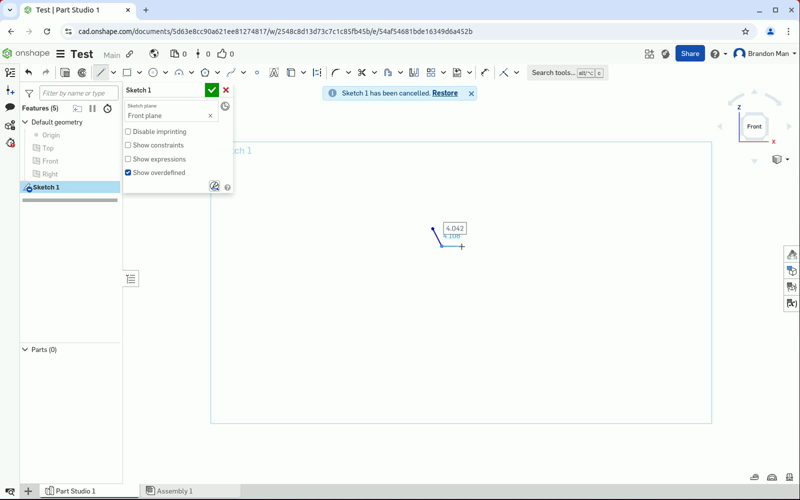
mouse_move(492, 246)
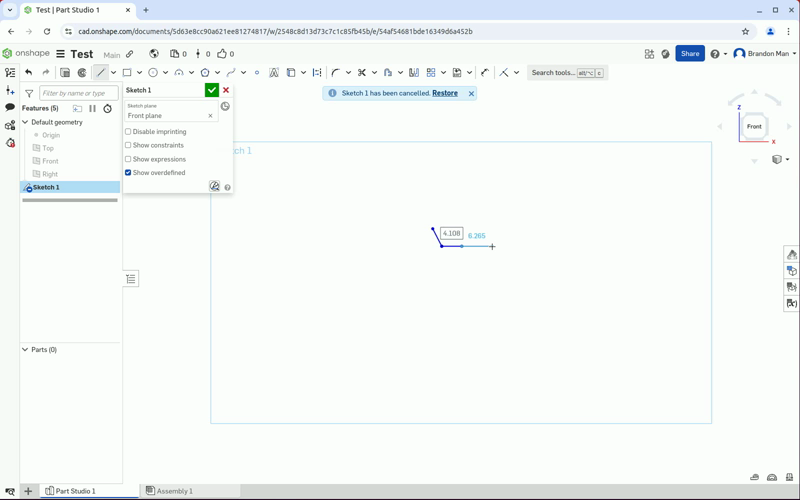
mouse_move(470, 228)
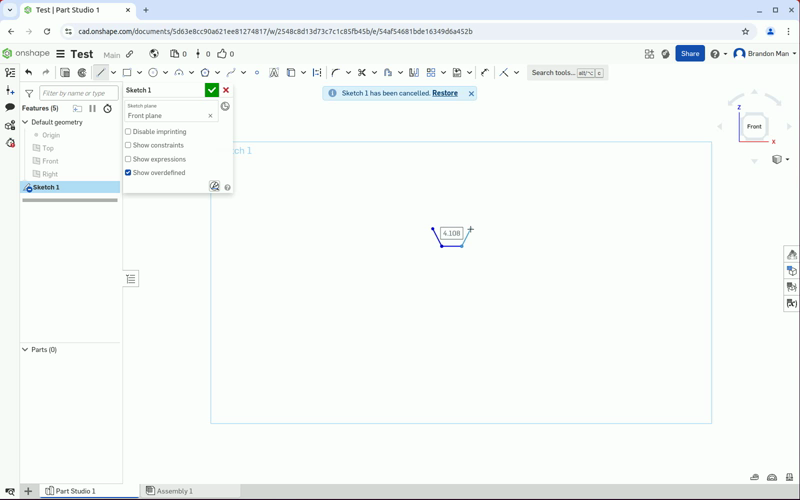
click(470, 228)
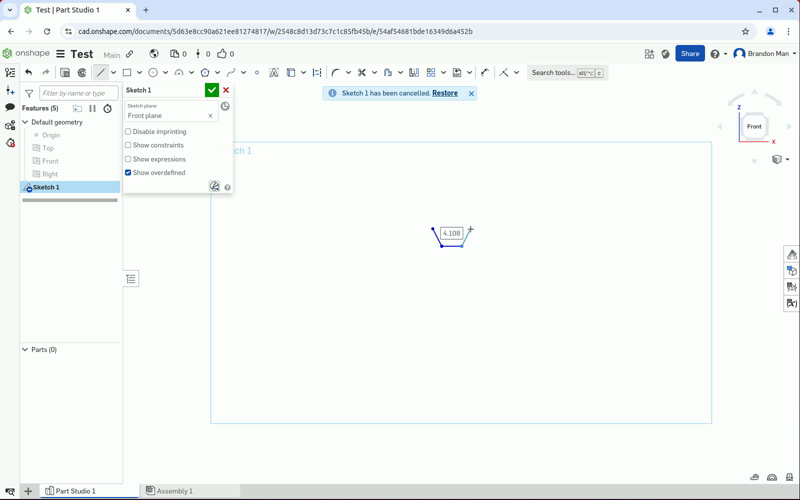
key_up(shift)
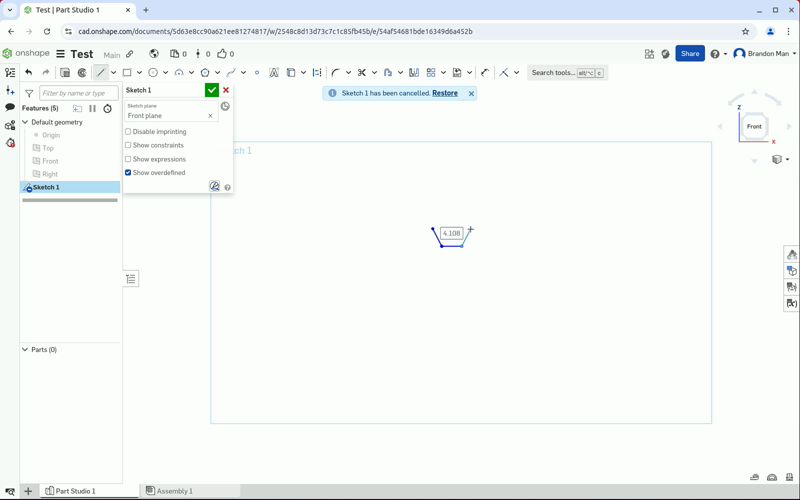
key_down(shift)
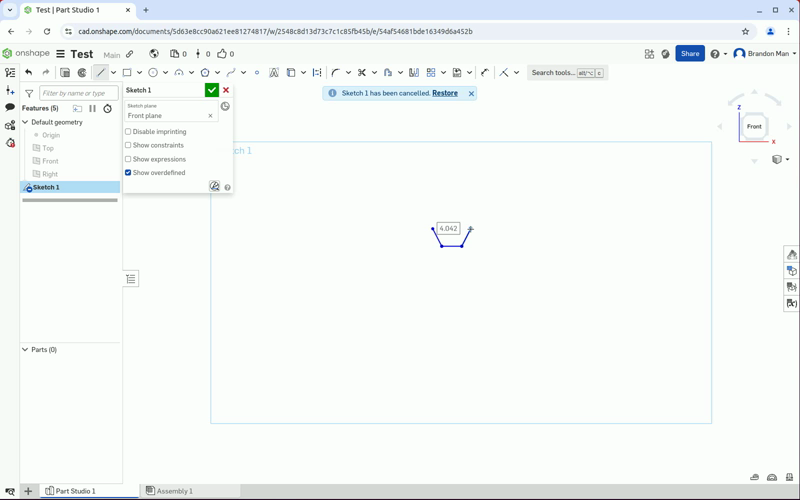
mouse_move(501, 228)
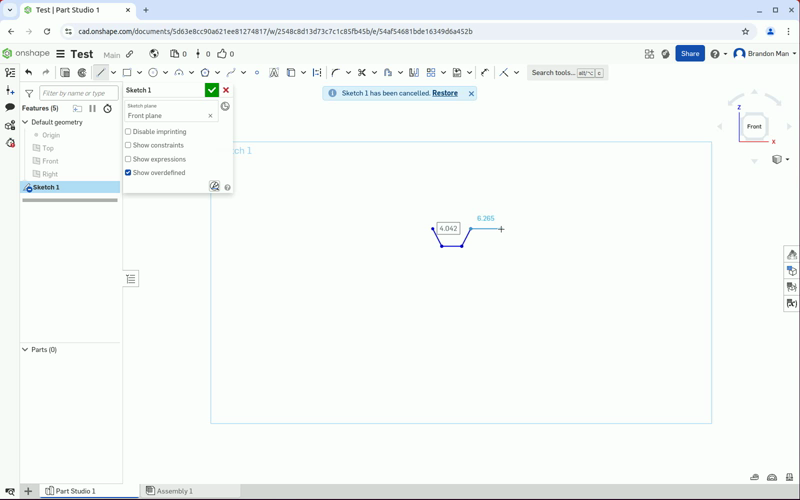
mouse_move(461, 212)
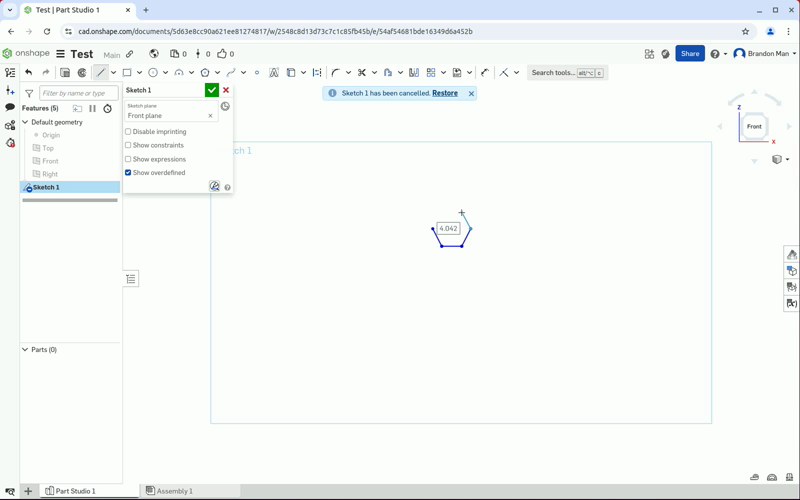
click(461, 212)
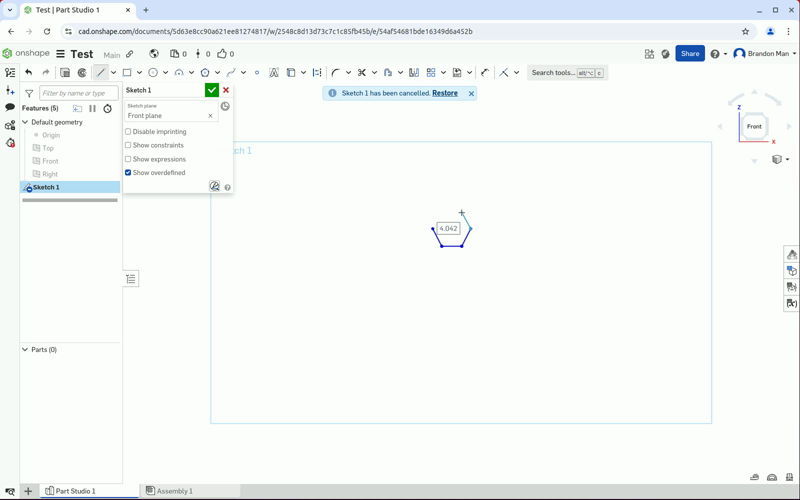
key_up(shift)
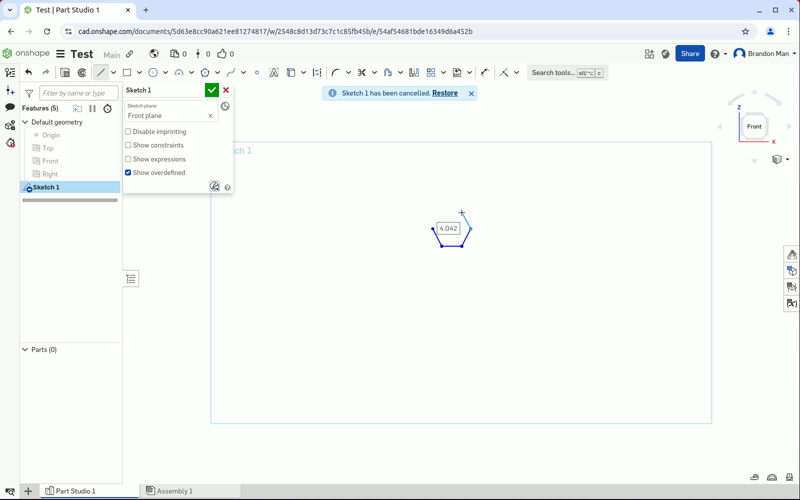
key_down(shift)
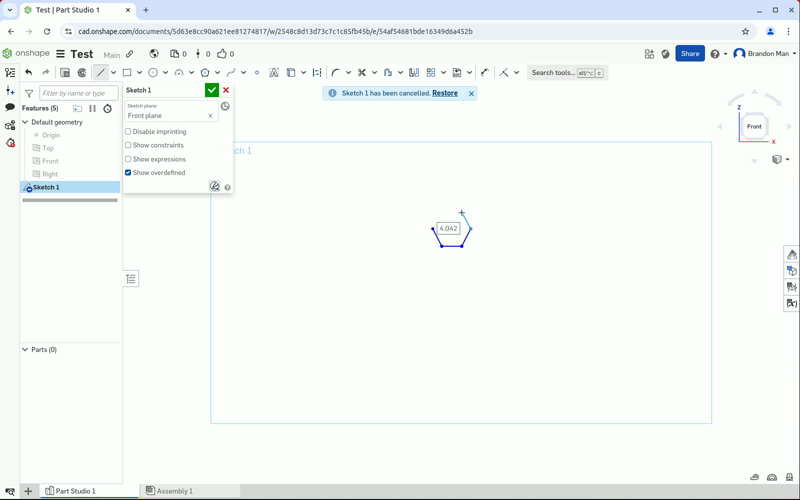
mouse_move(492, 212)
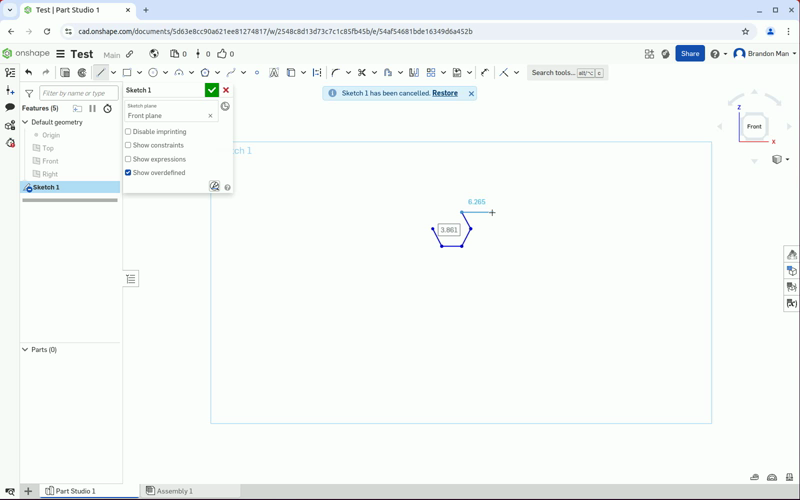
mouse_move(441, 212)
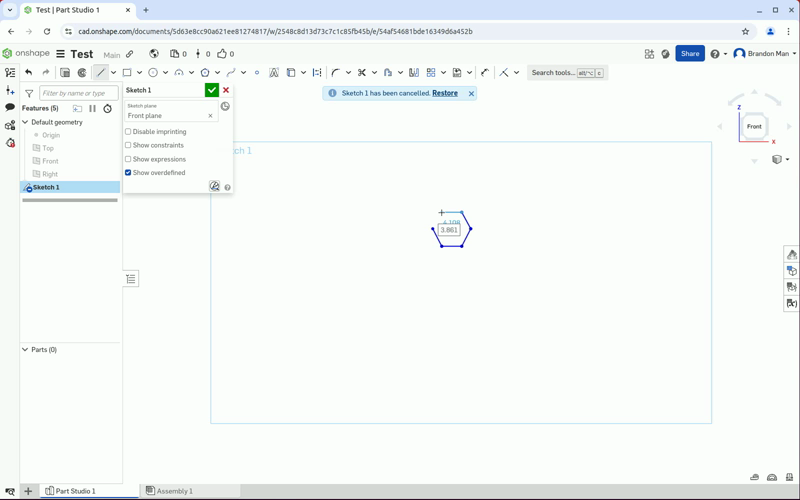
click(441, 212)
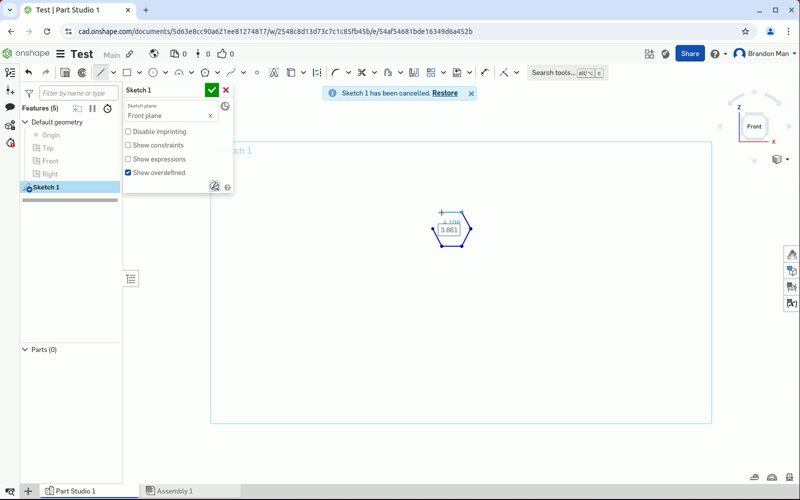
key_up(shift)
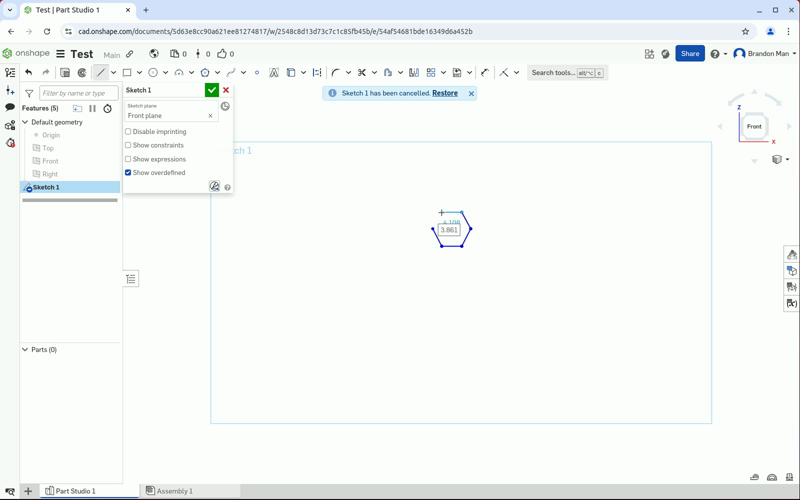
mouse_move(471, 212)
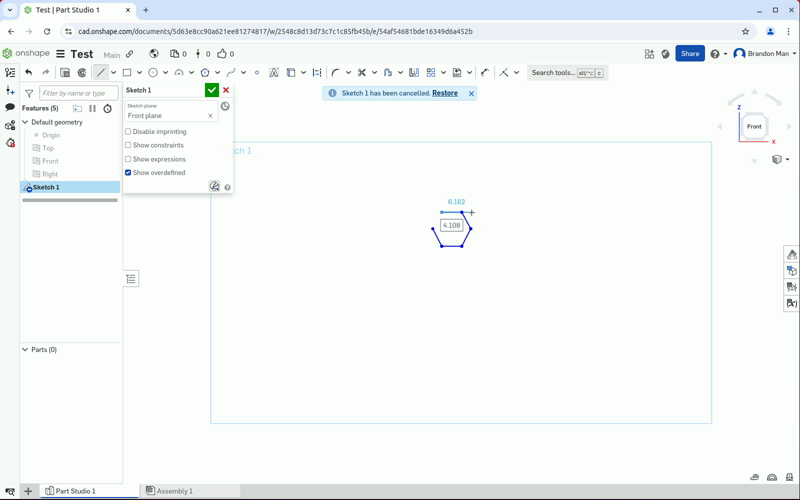
key_down(shift)
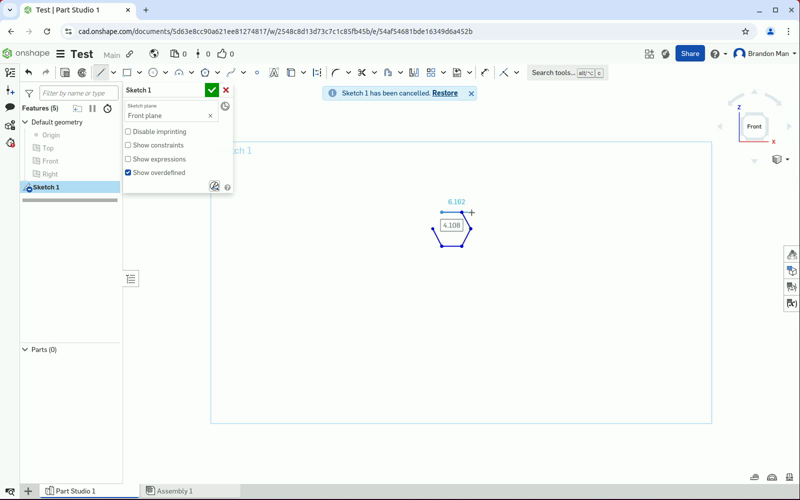
mouse_move(432, 228)
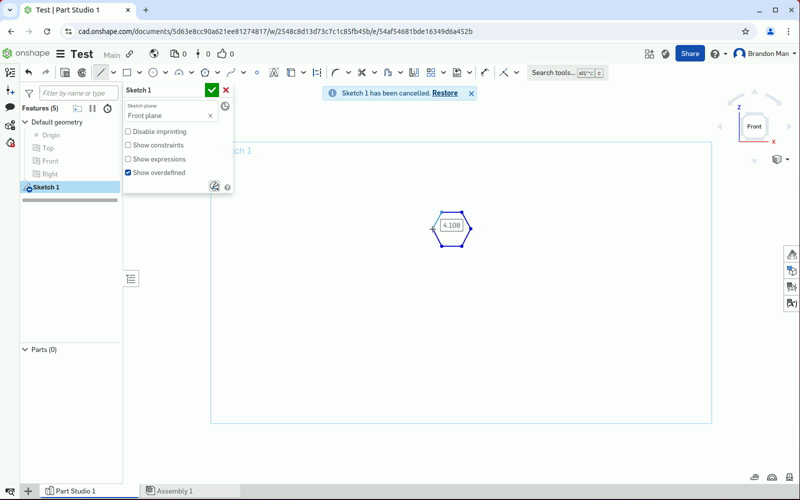
key_up(shift)
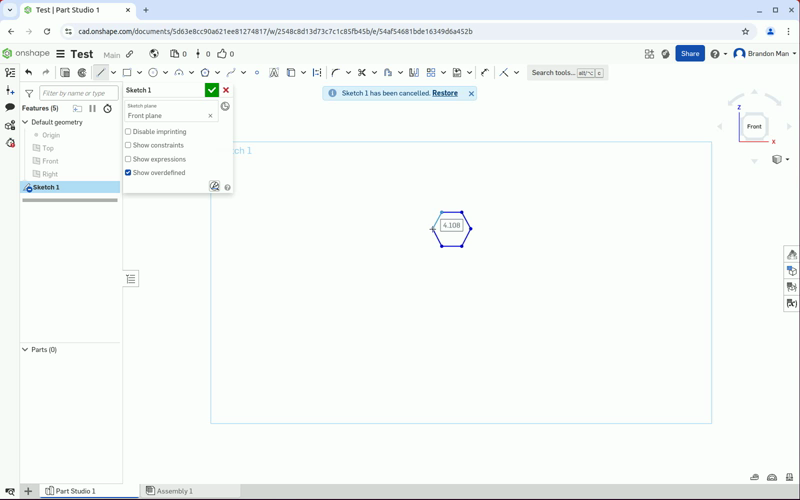
click(432, 228)
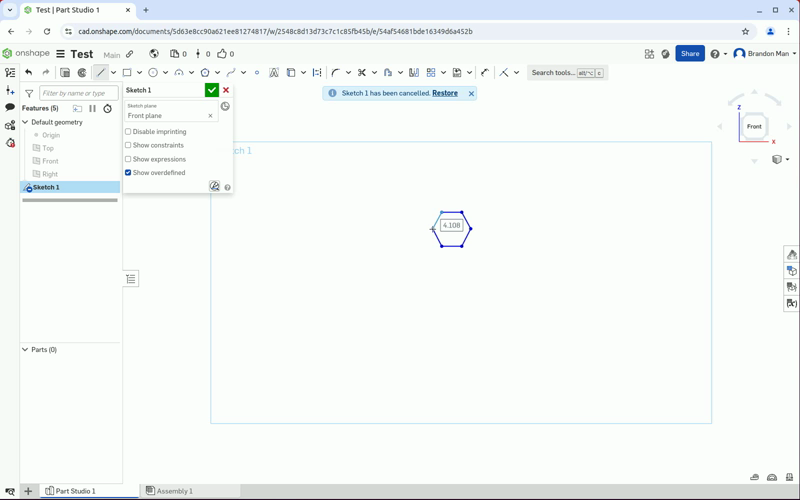
key(esc)
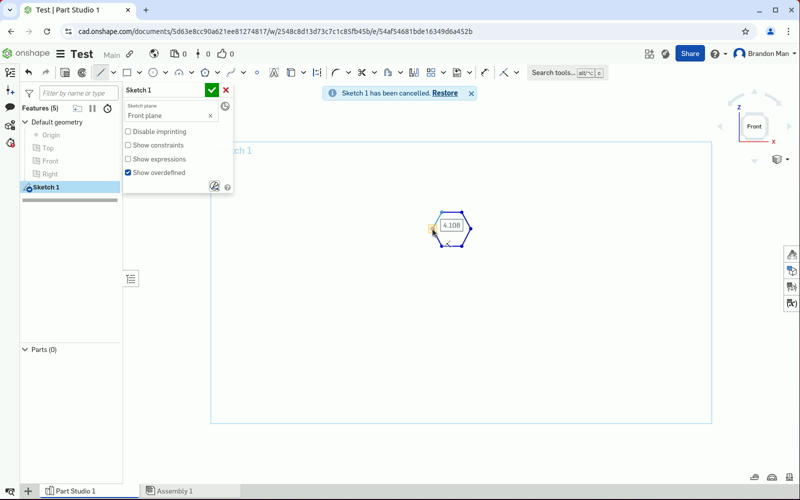
mouse_move(458, 228)
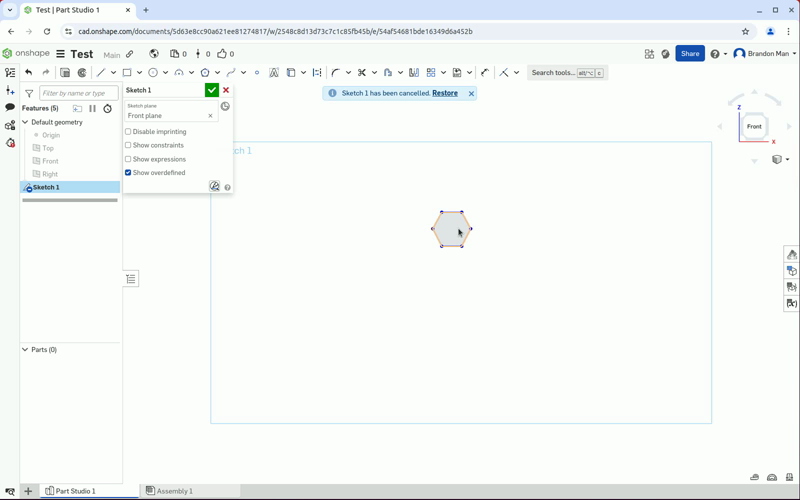
scroll(6)
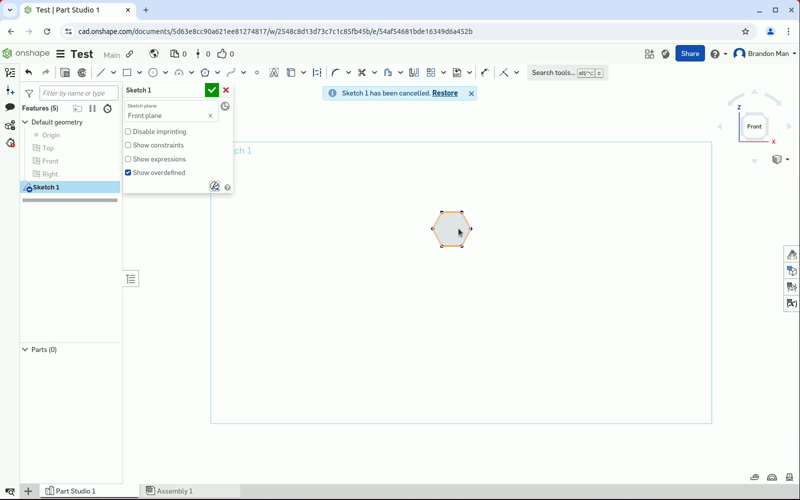
scroll(6)
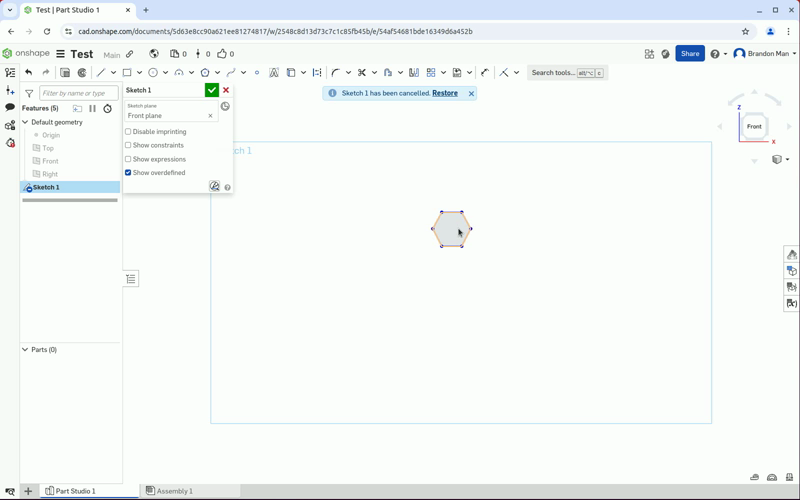
scroll(6)
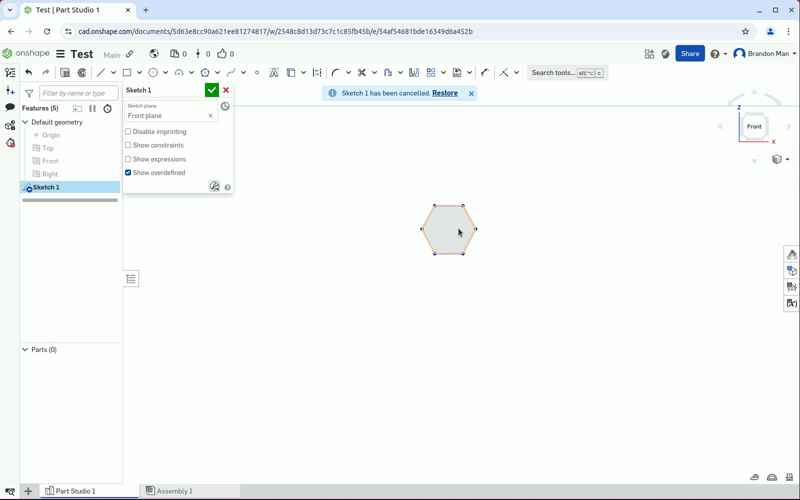
scroll(6)
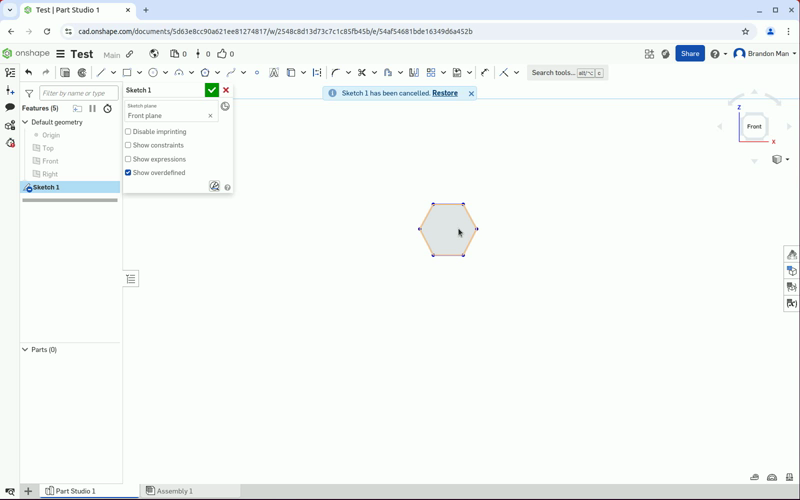
scroll(6)
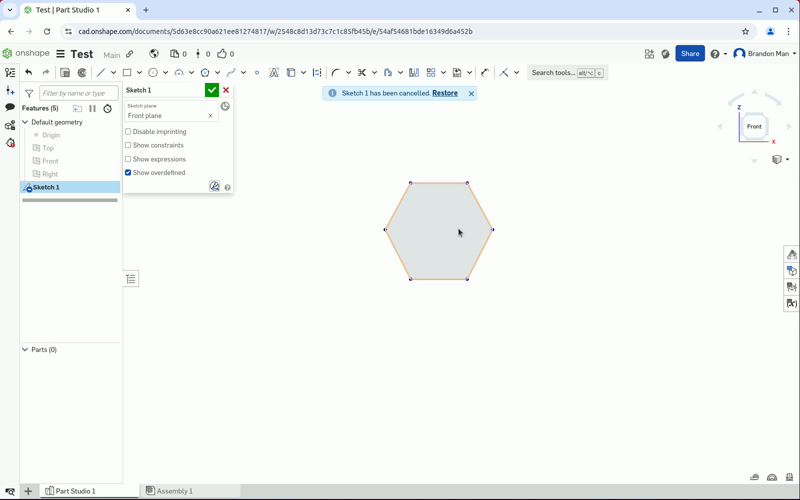
scroll(6)
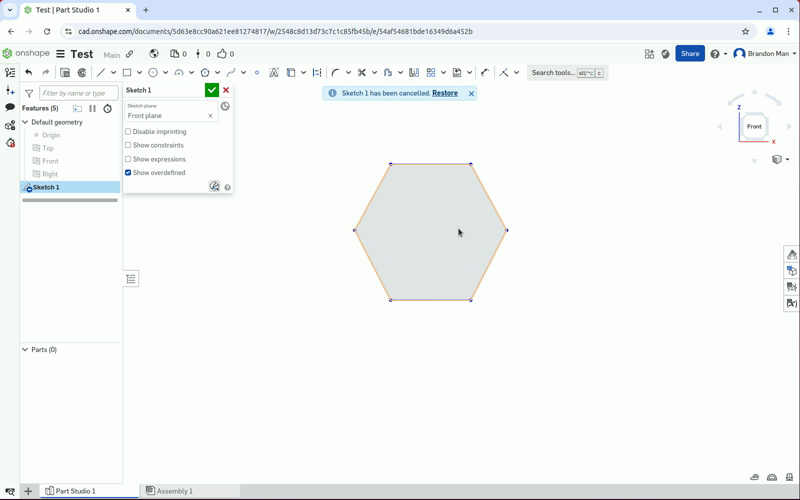
scroll(6)
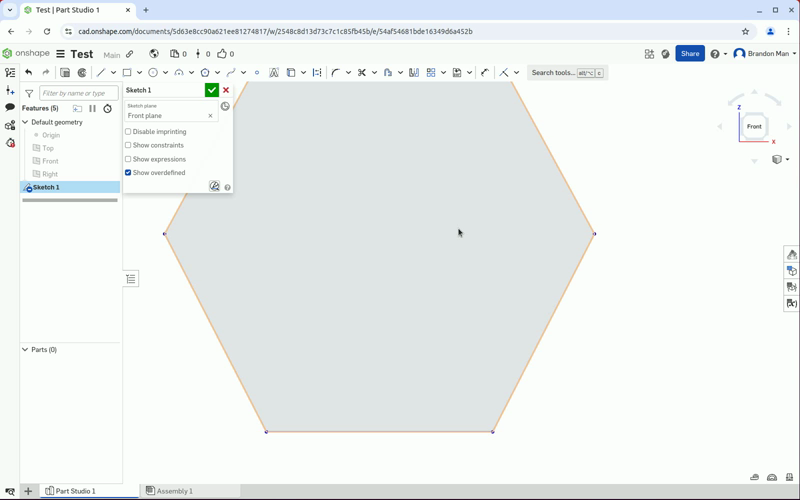
click(458, 228)
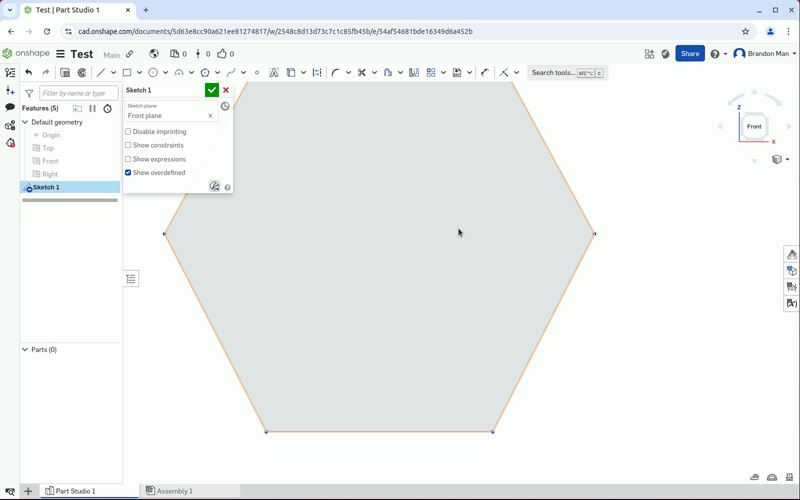
scroll(-6)
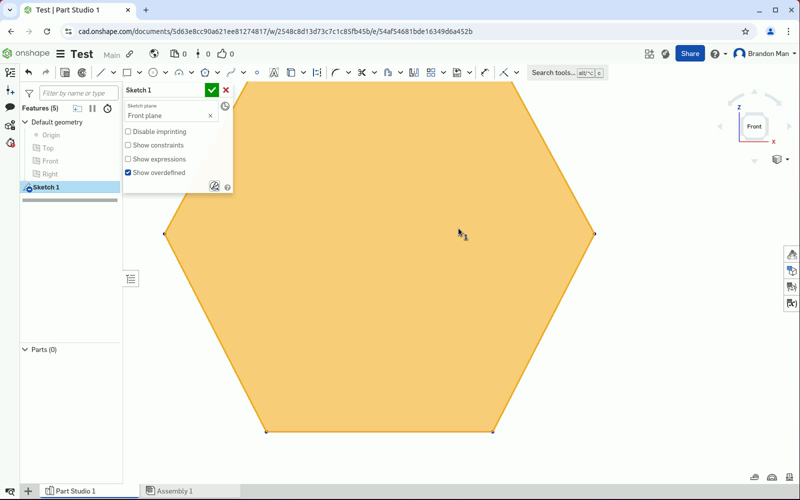
scroll(-6)
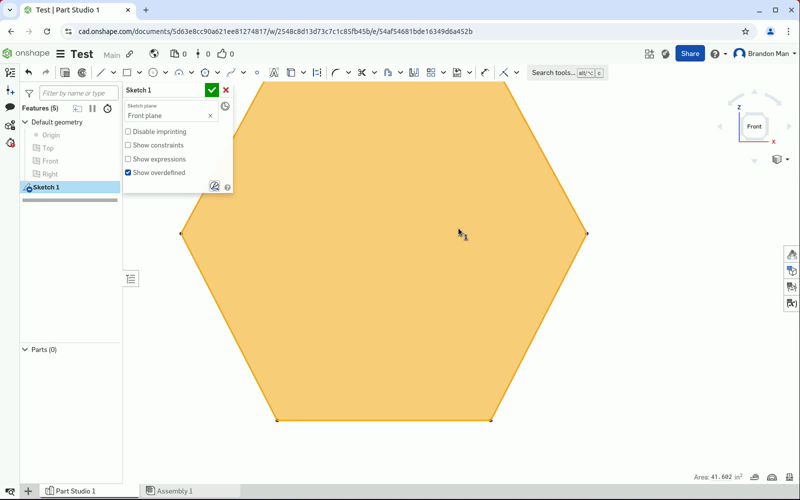
scroll(-6)
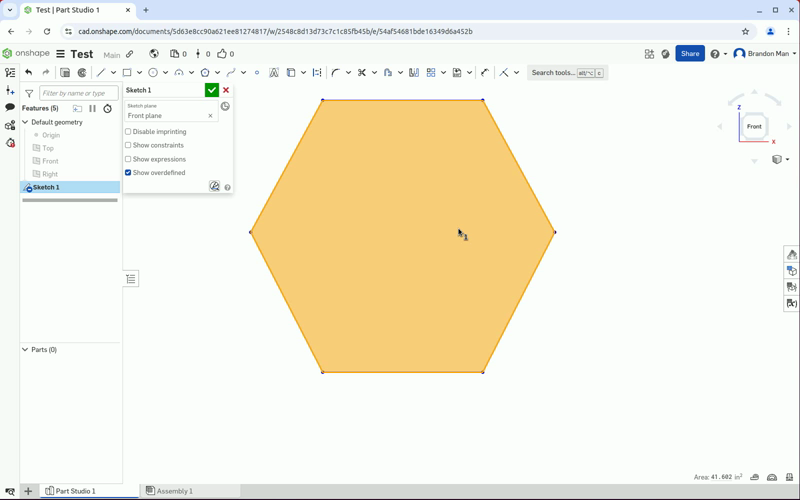
scroll(-6)
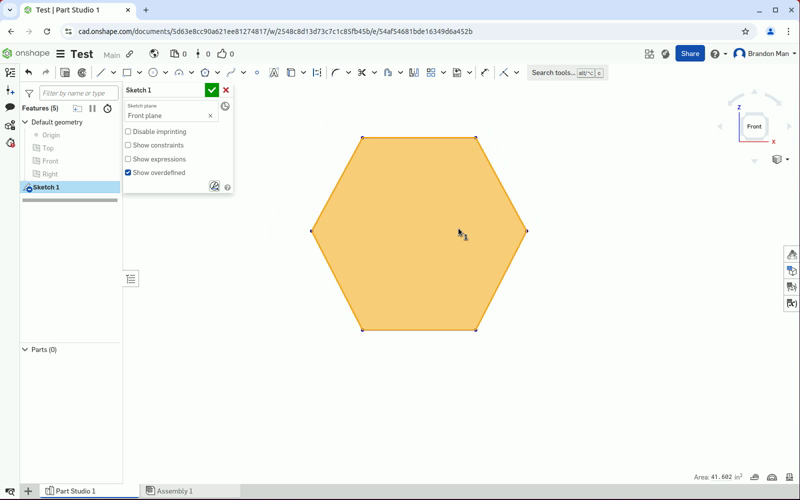
scroll(-6)
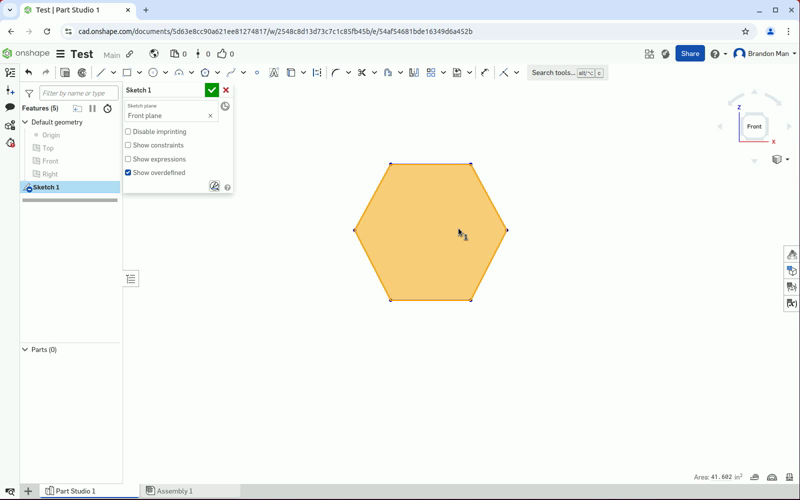
scroll(-6)
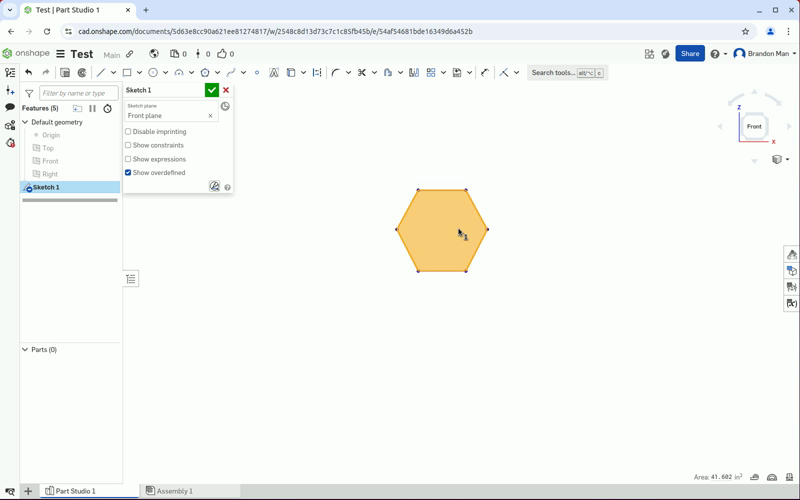
scroll(-6)
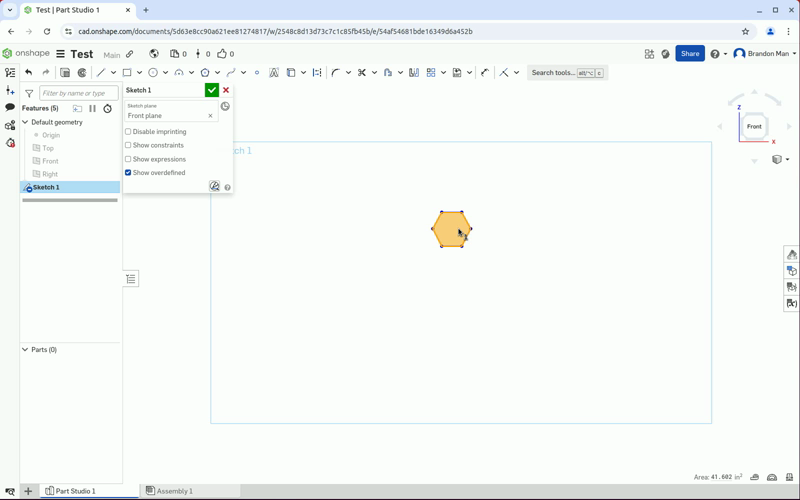
mouse_move(73, 352)
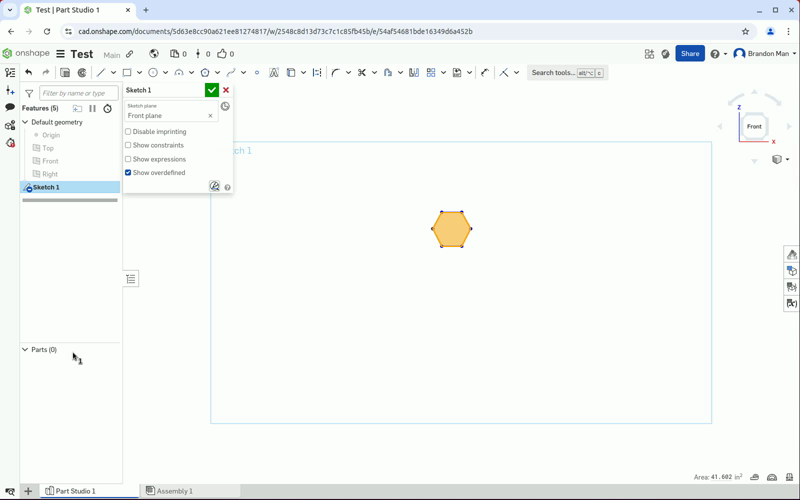
key(shift+y)
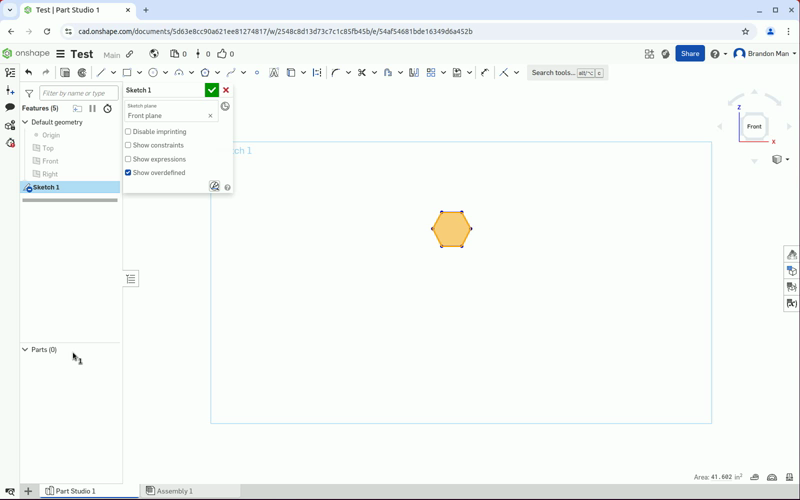
key(shift+e)
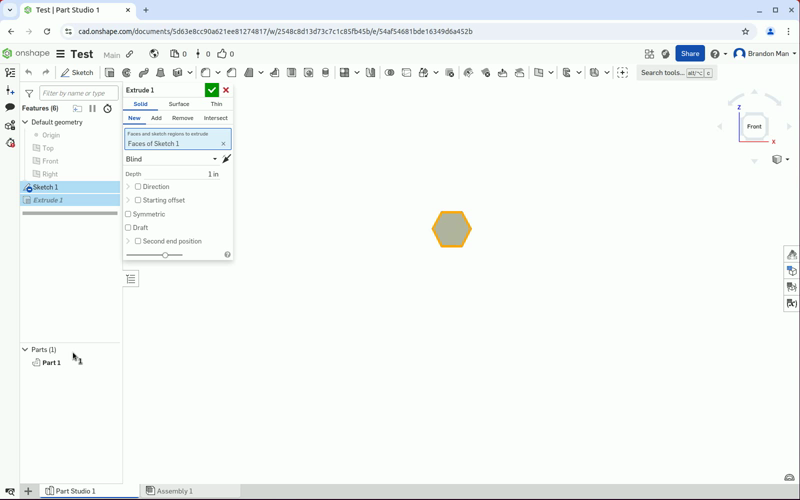
mouse_move(143, 106)
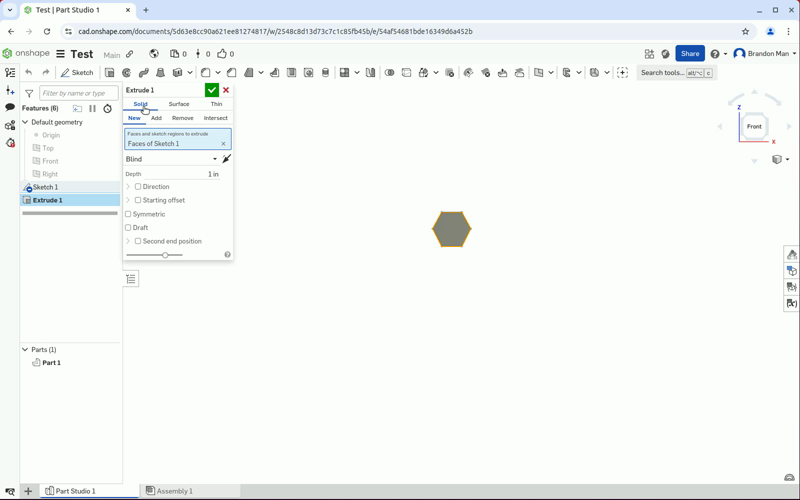
click(143, 106)
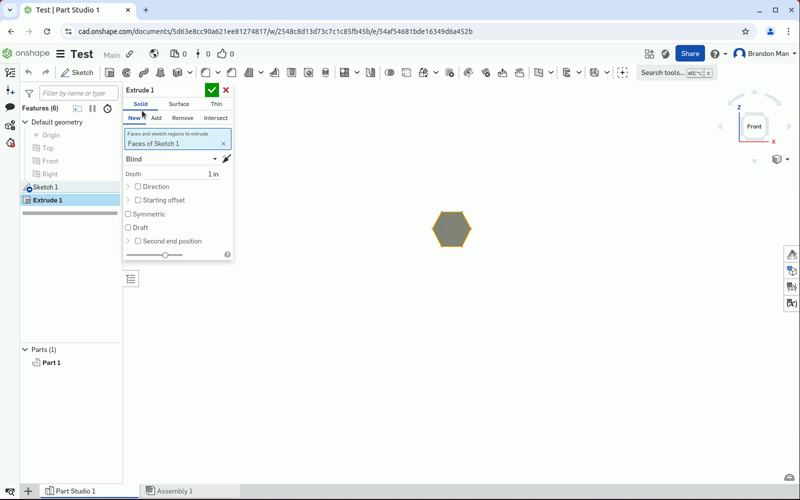
mouse_move(137, 120)
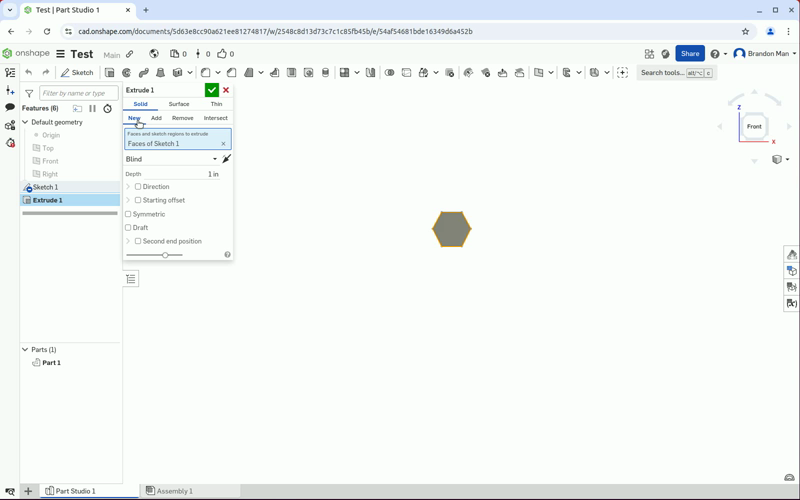
click(137, 120)
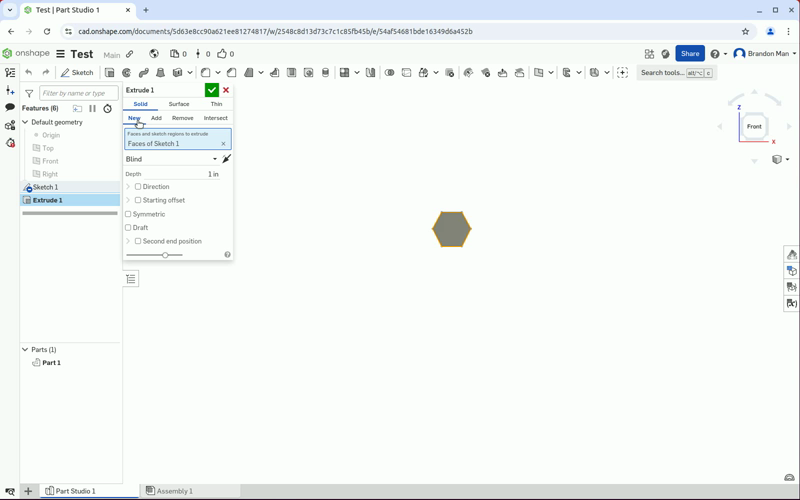
key(tab, 4)
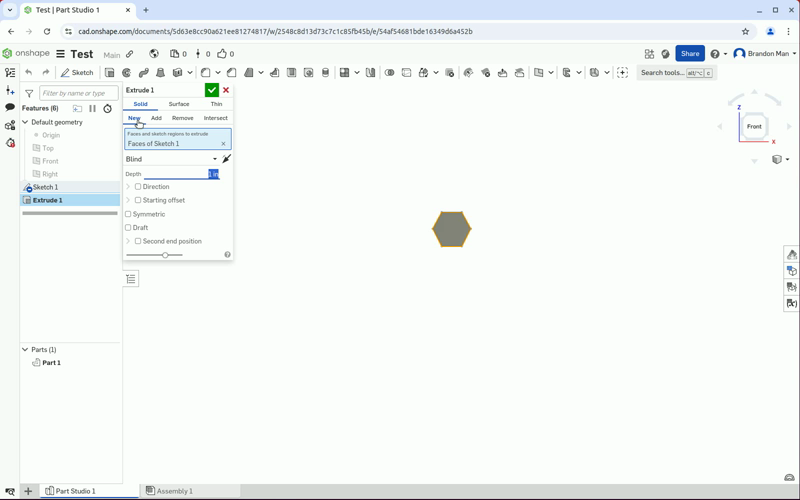
text(5.055)
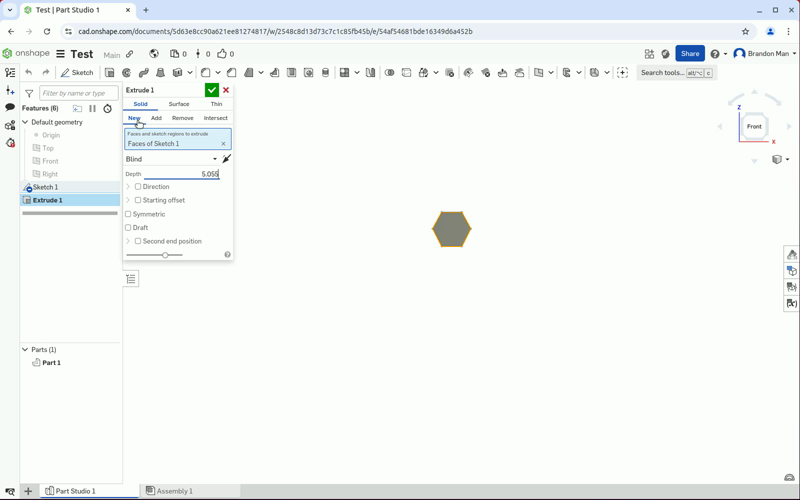
key(enter)
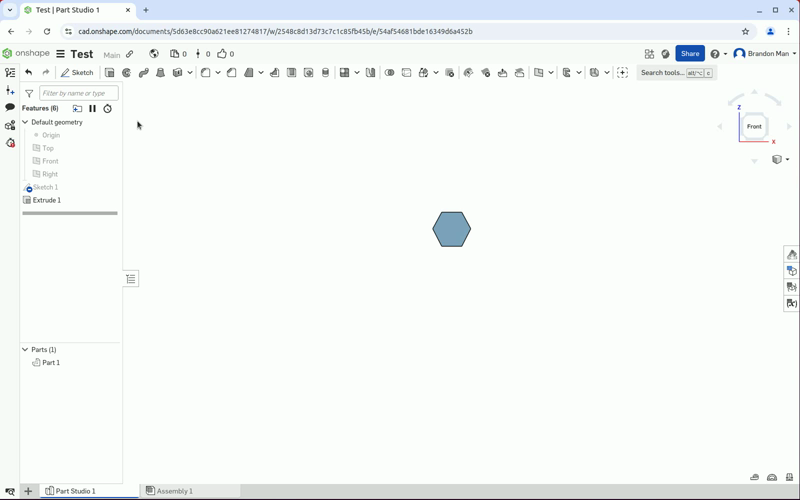
key(shift+h)
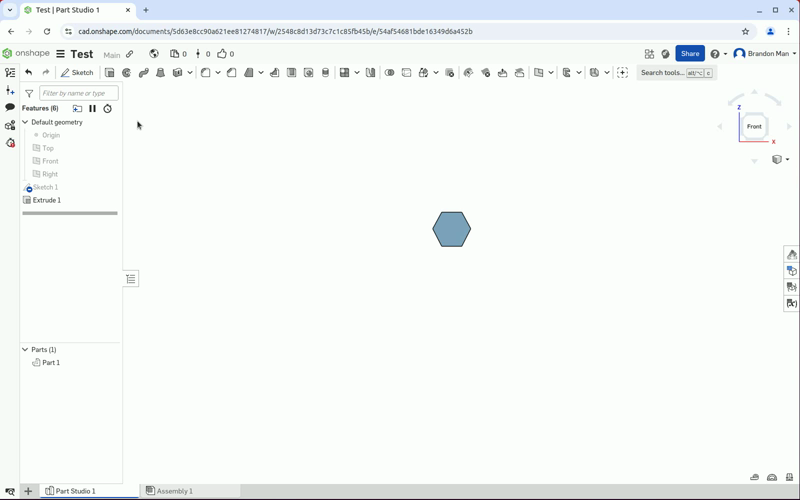
key(shift+h)
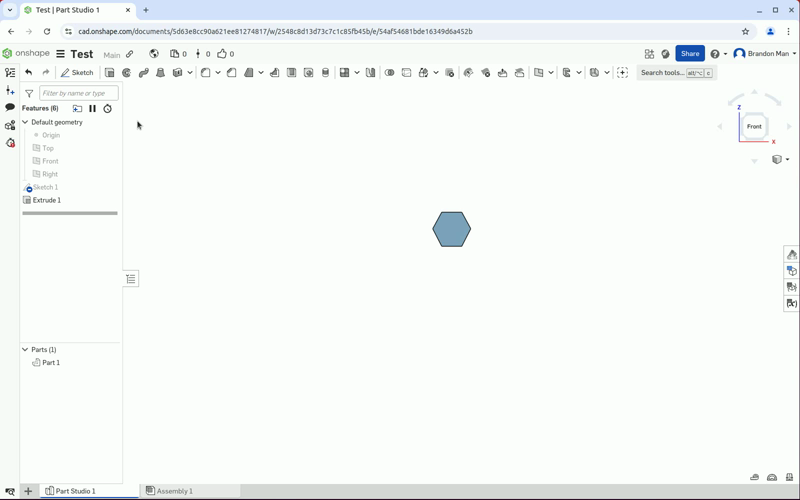
mouse_move(73, 189)
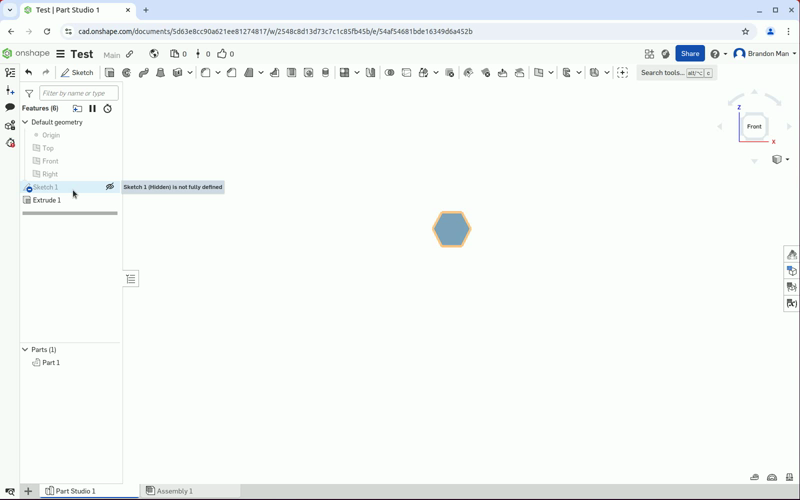
click(73, 189)
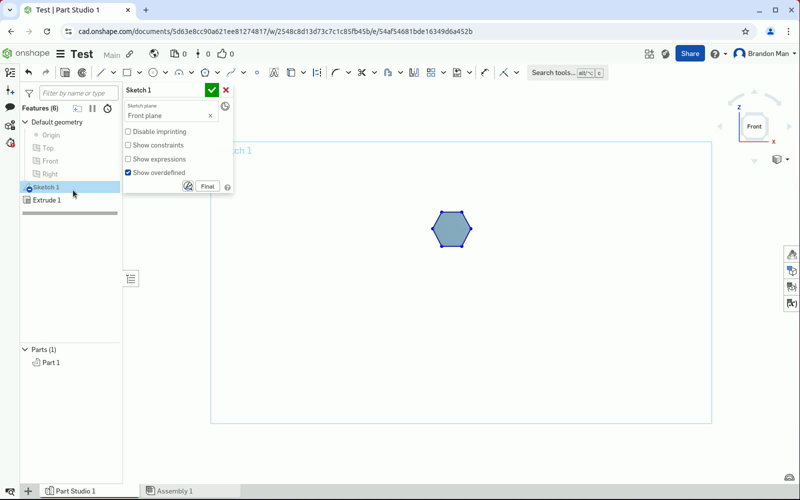
mouse_move(229, 92)
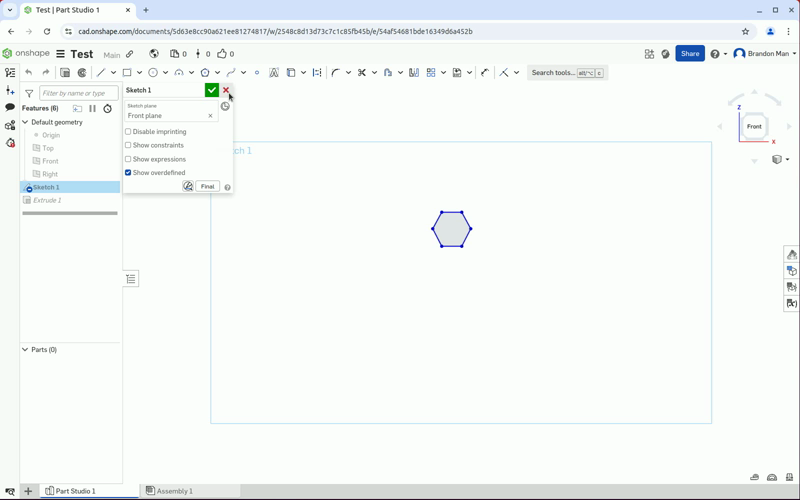
click(229, 92)
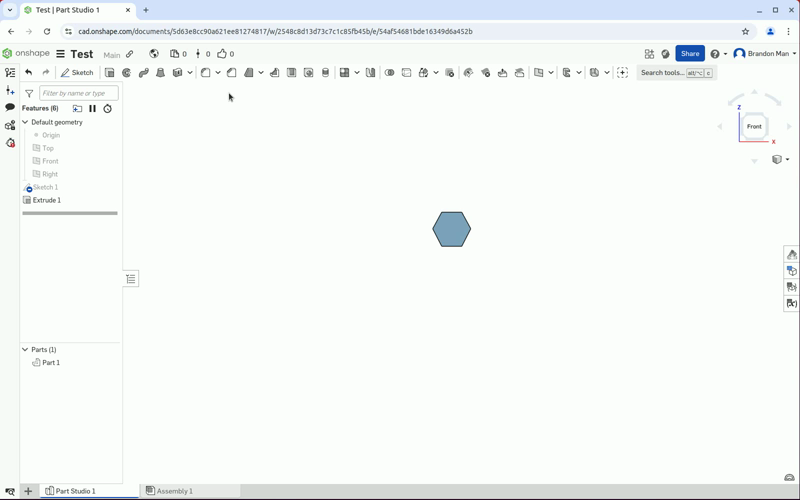
mouse_move(541, 75)
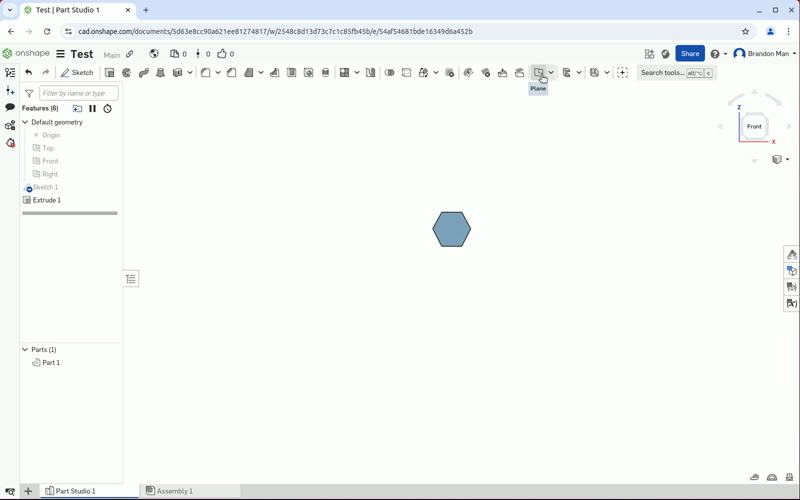
click(541, 75)
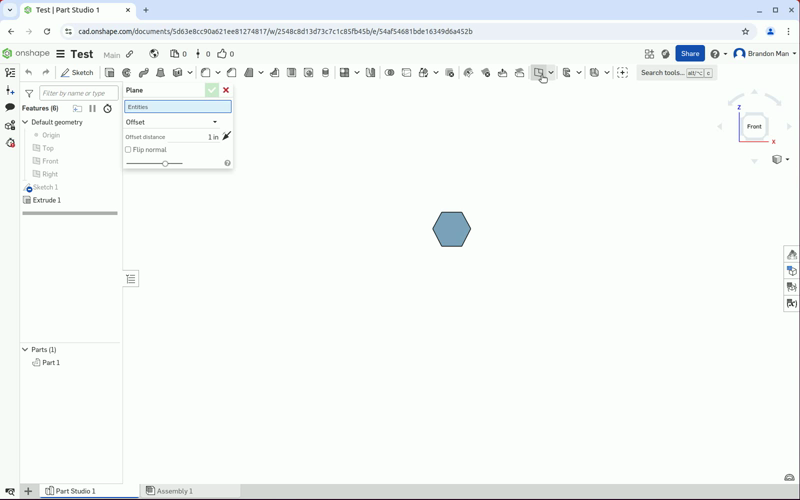
mouse_move(73, 163)
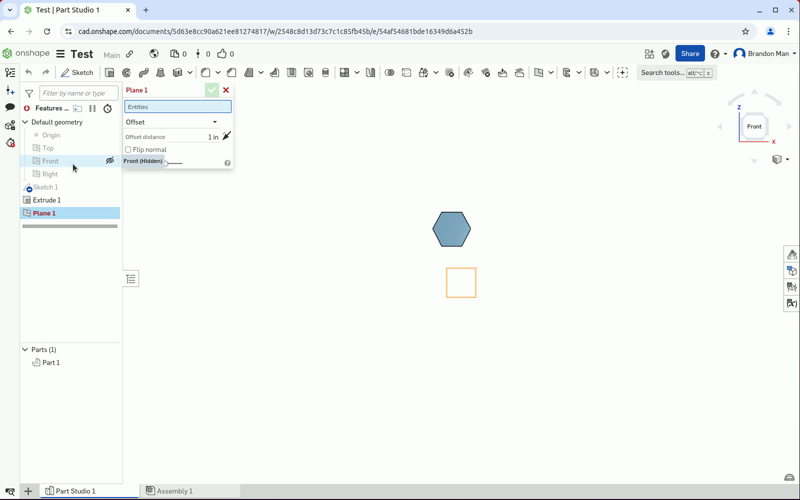
click(73, 163)
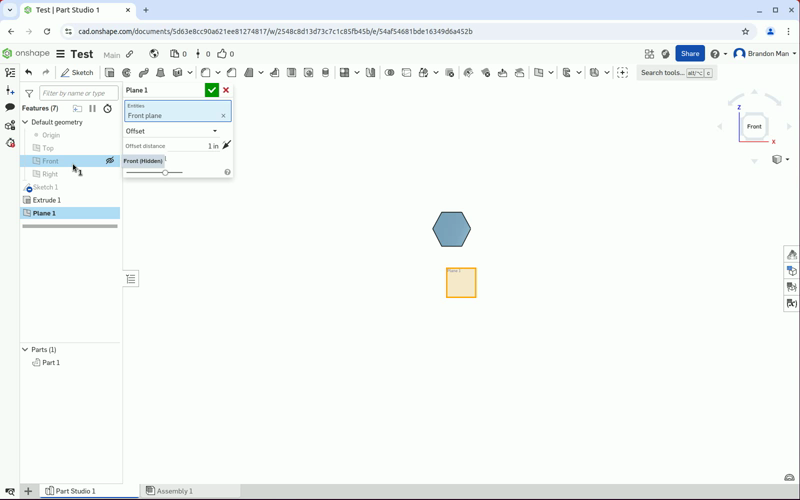
key(tab, 2)
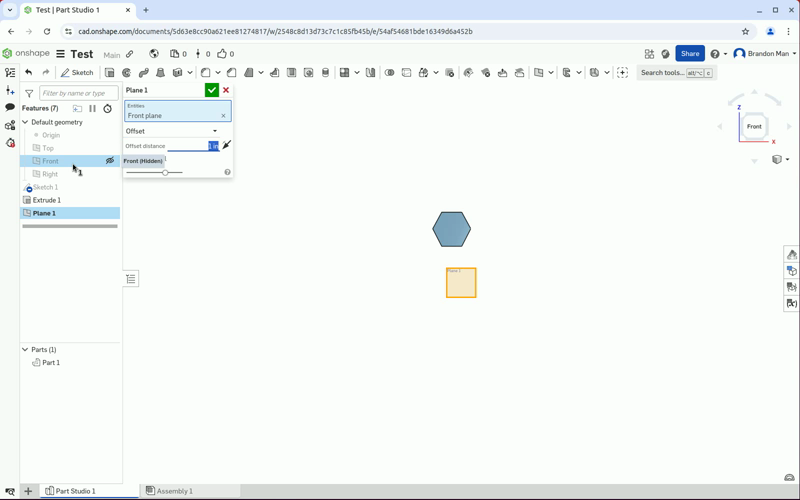
text(5.053)
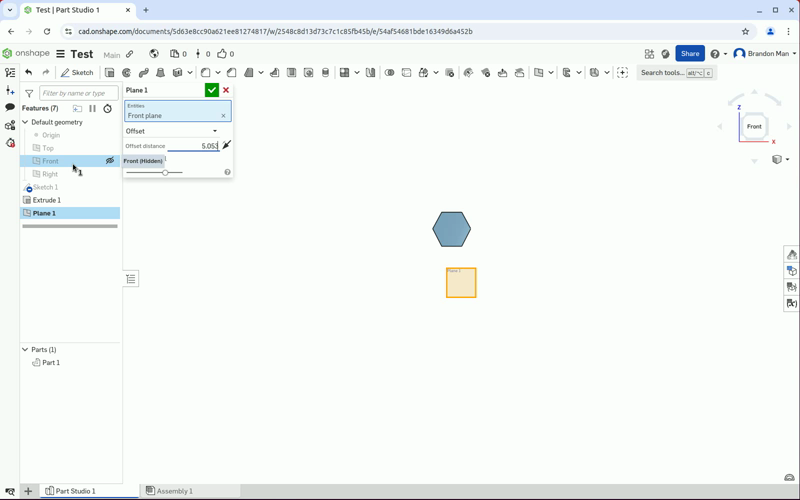
key(enter, 2)
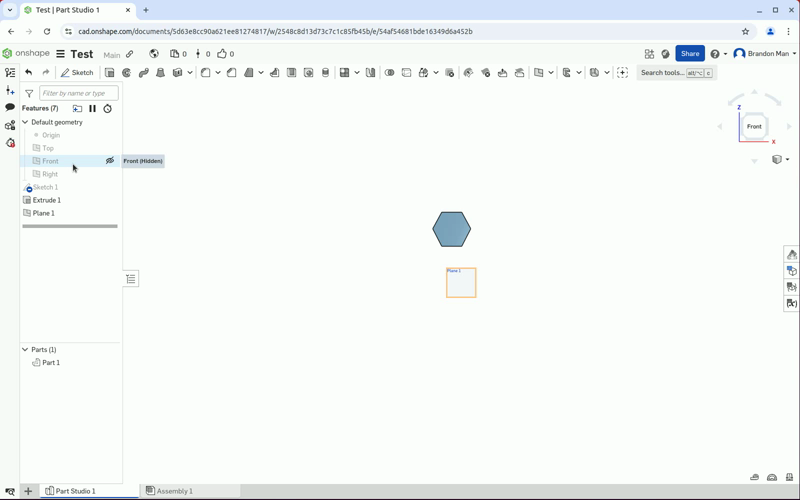
key(shift+s)
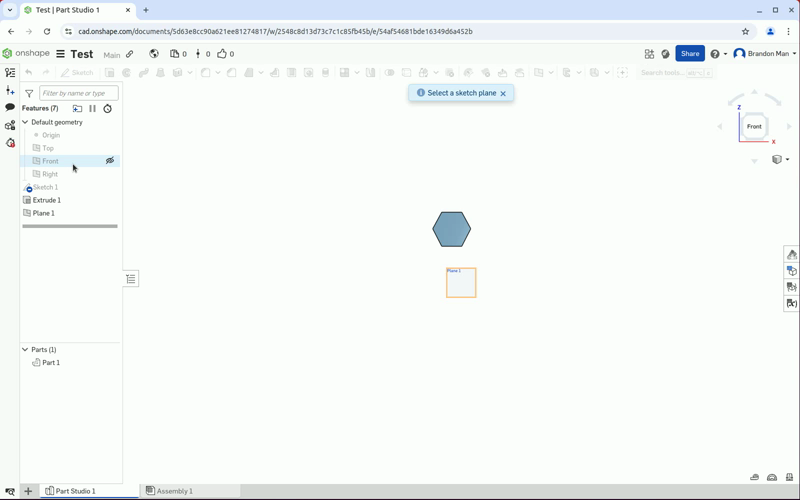
mouse_move(73, 215)
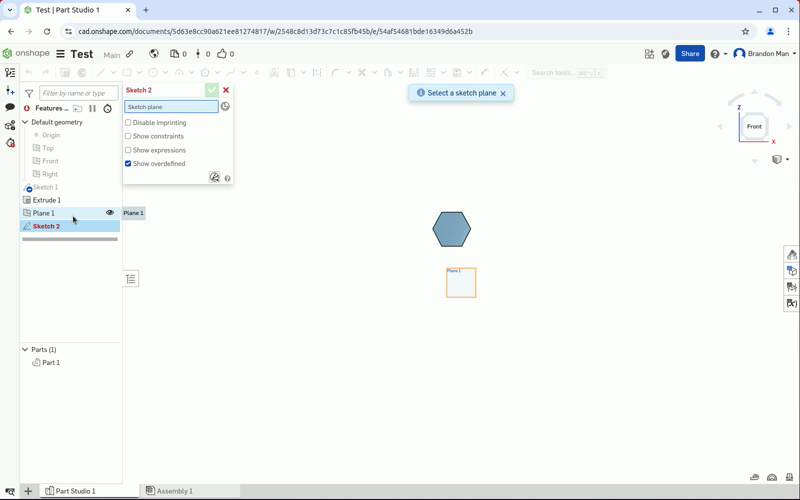
click(73, 215)
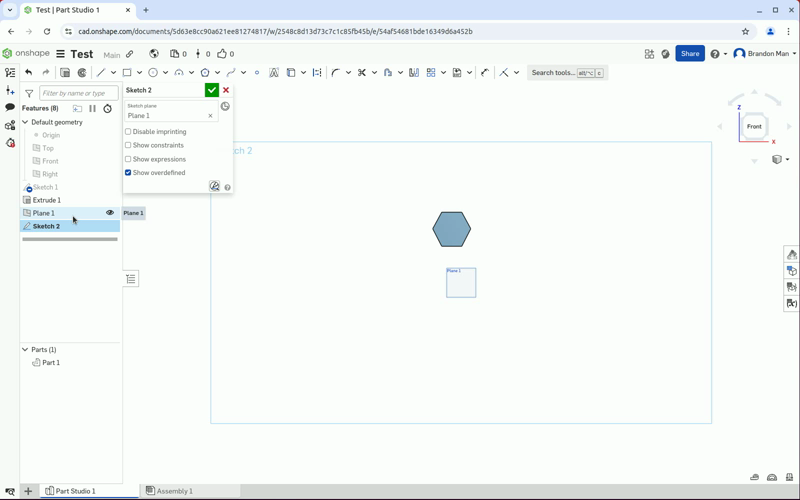
mouse_move(73, 352)
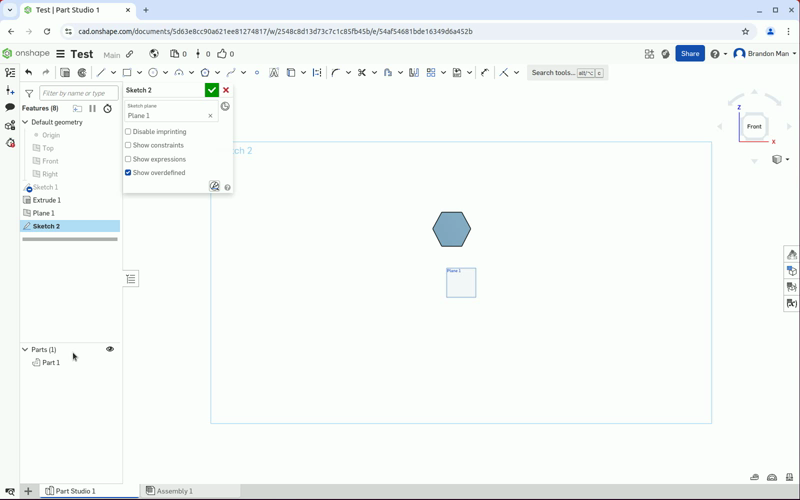
key(y)
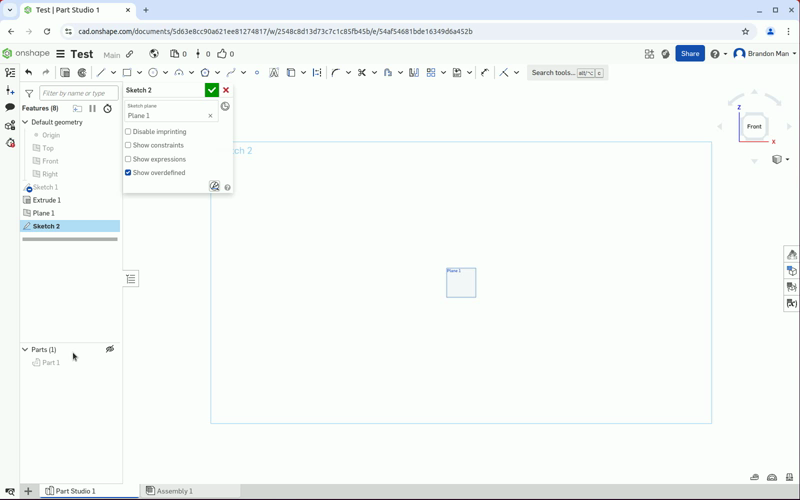
key(c)
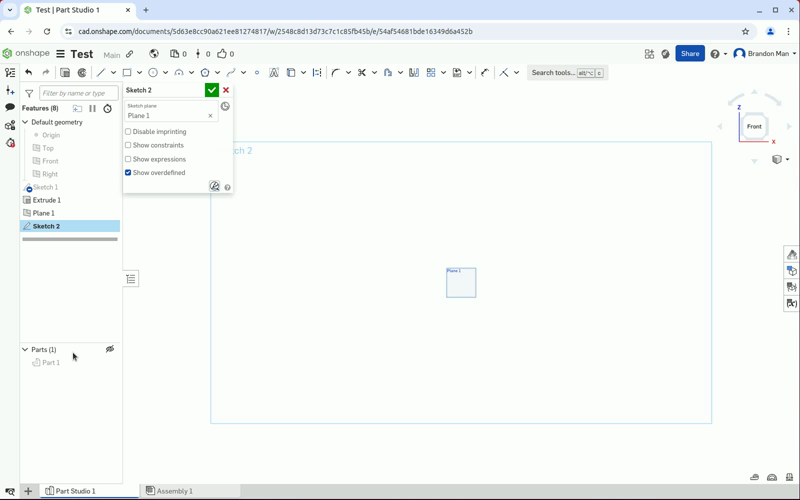
key_down(shift)
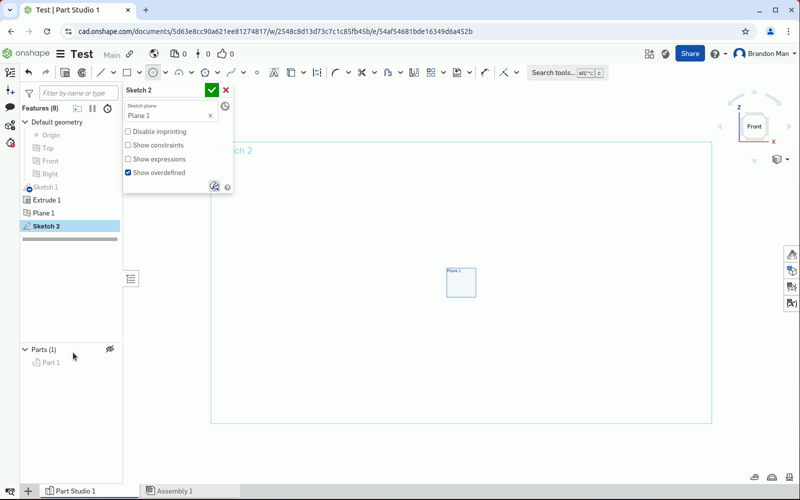
mouse_move(451, 228)
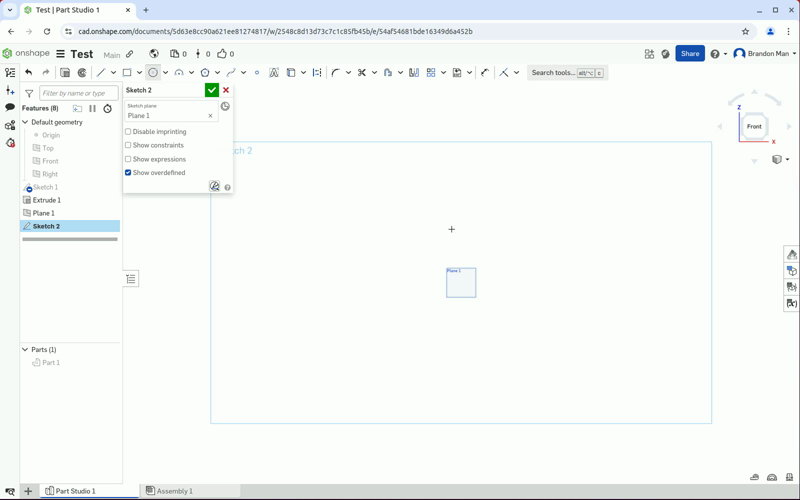
click(451, 228)
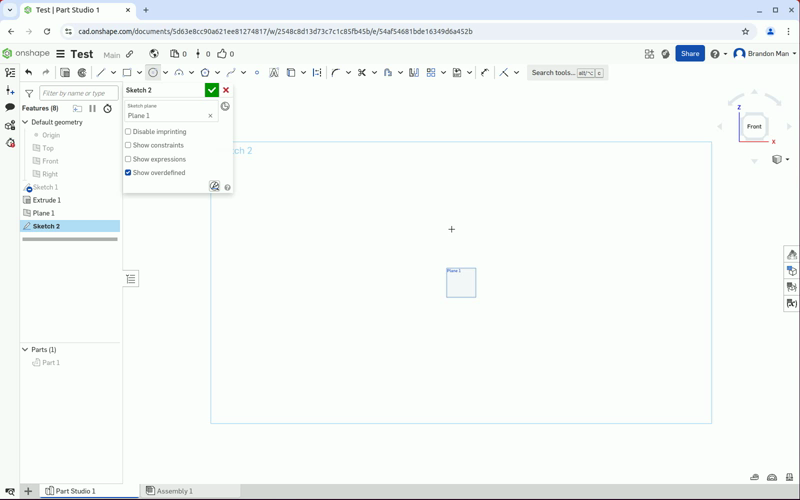
key_up(shift)
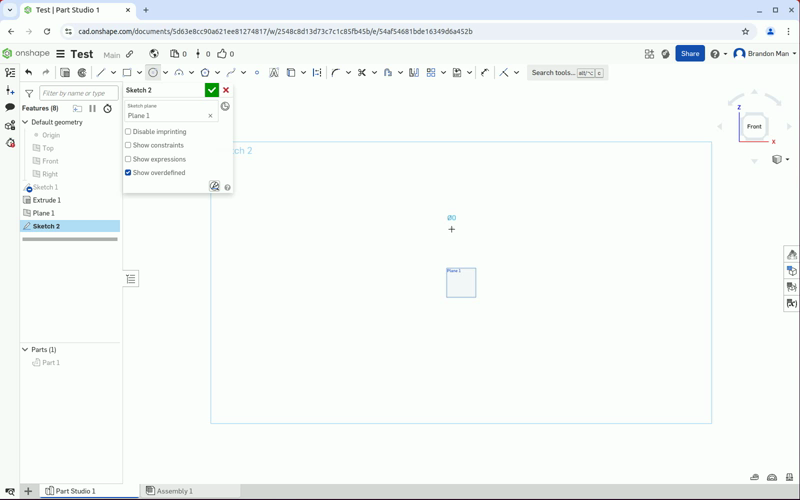
mouse_move(459, 228)
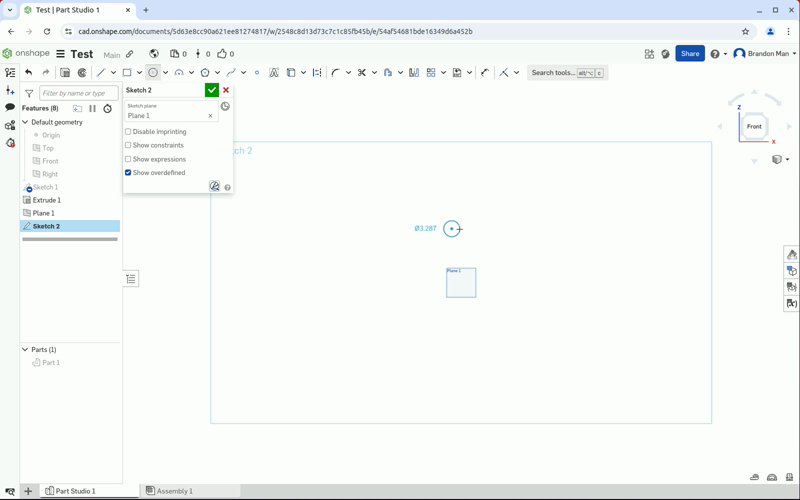
click(459, 228)
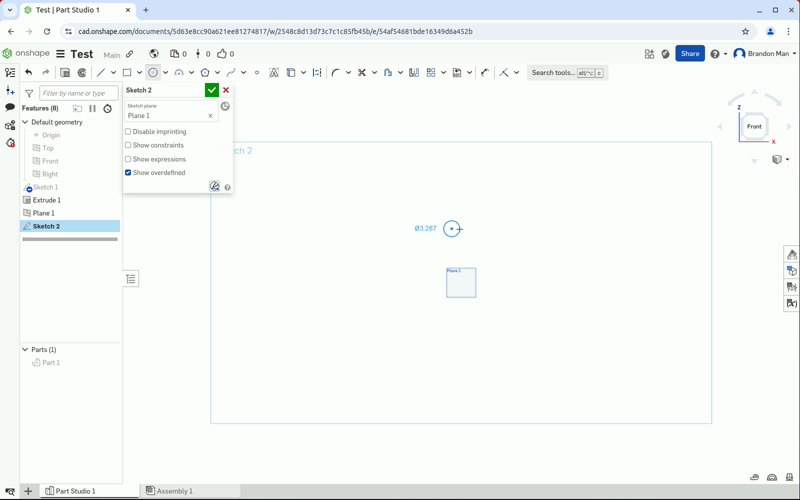
key(esc)
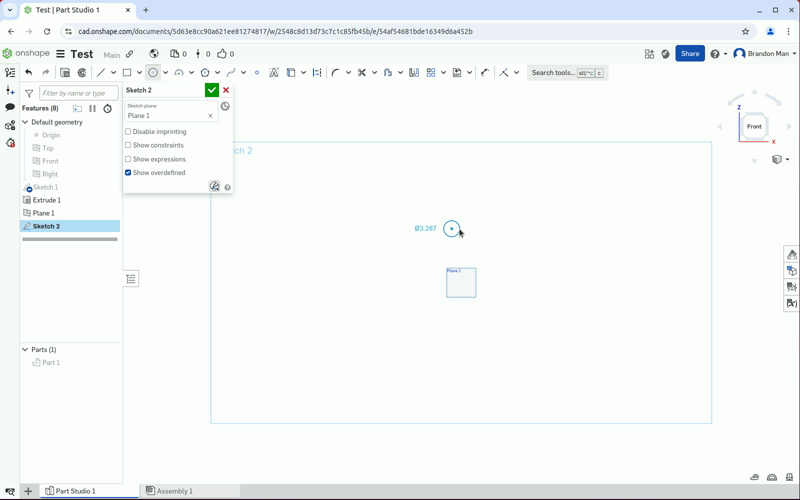
mouse_move(447, 227)
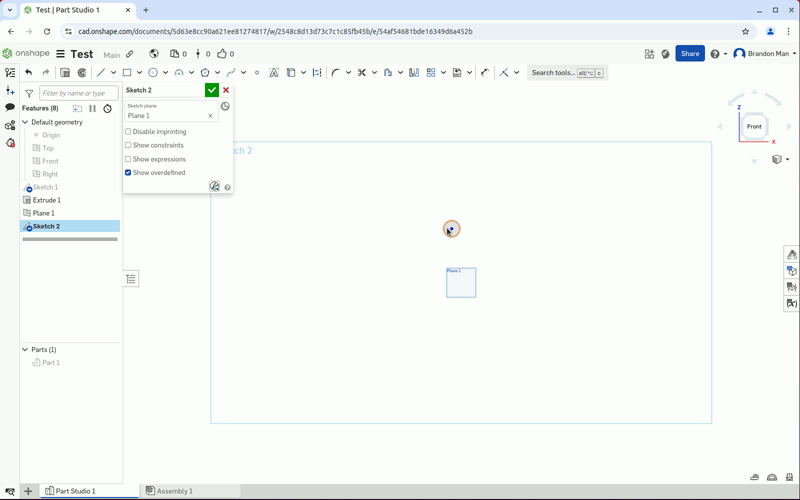
scroll(6)
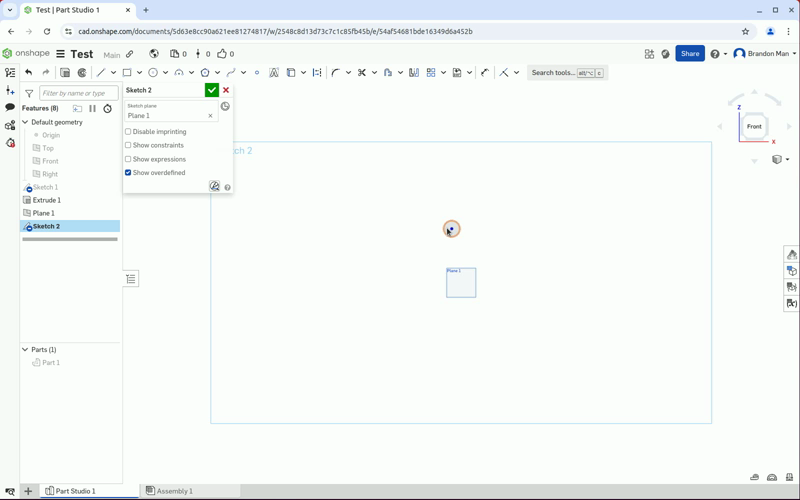
scroll(6)
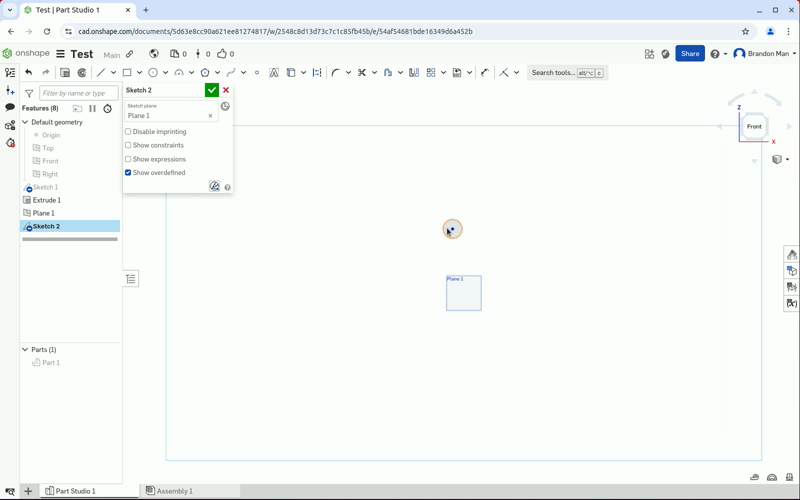
scroll(6)
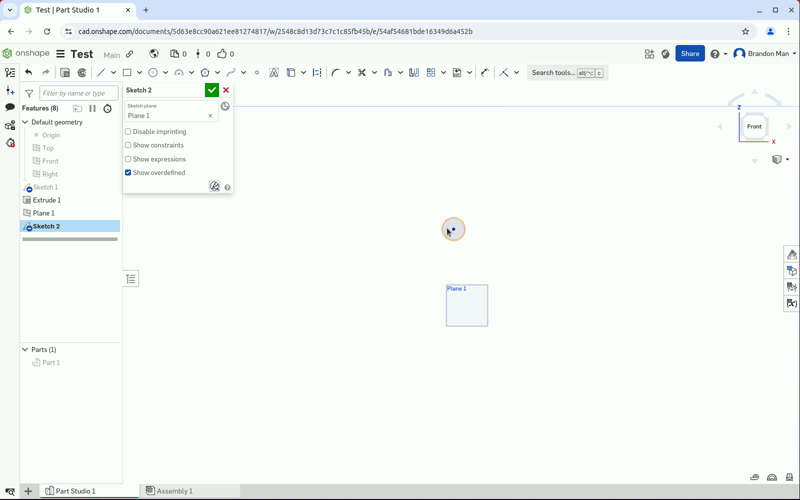
scroll(6)
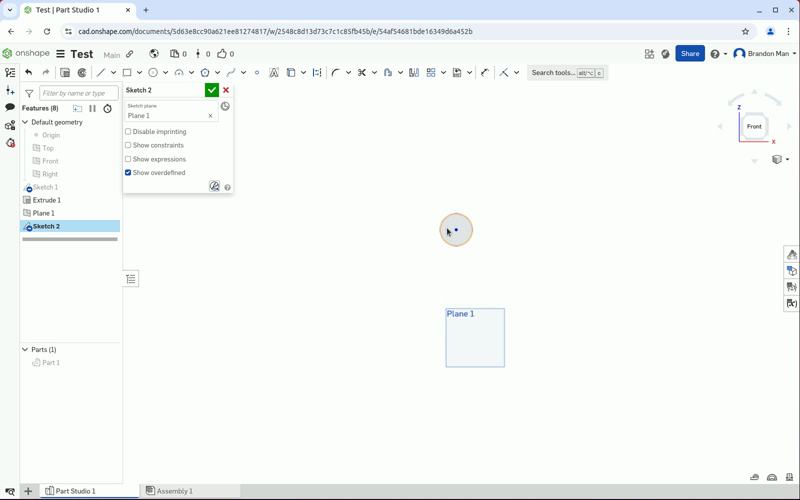
scroll(6)
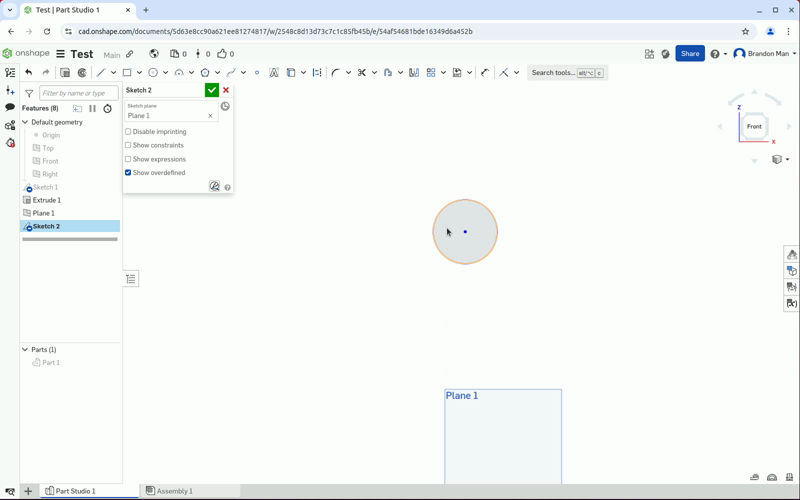
scroll(6)
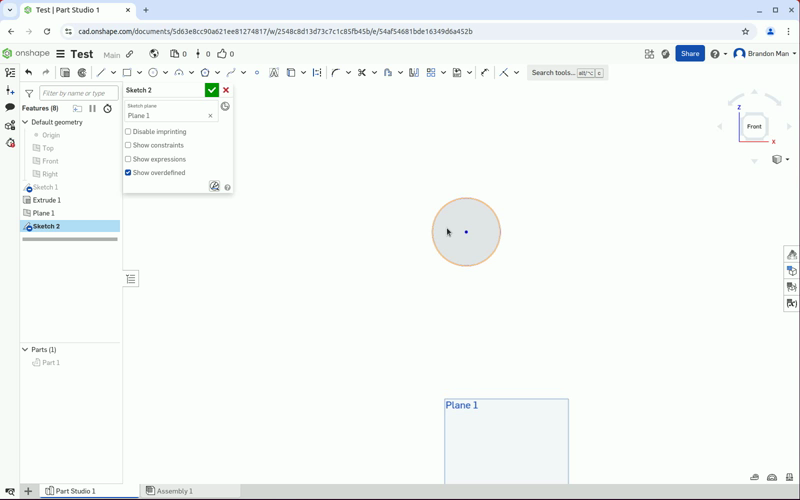
scroll(6)
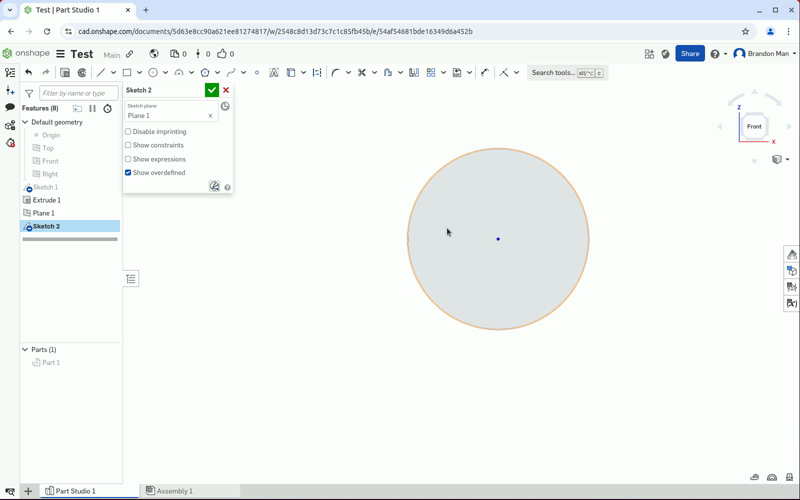
click(447, 227)
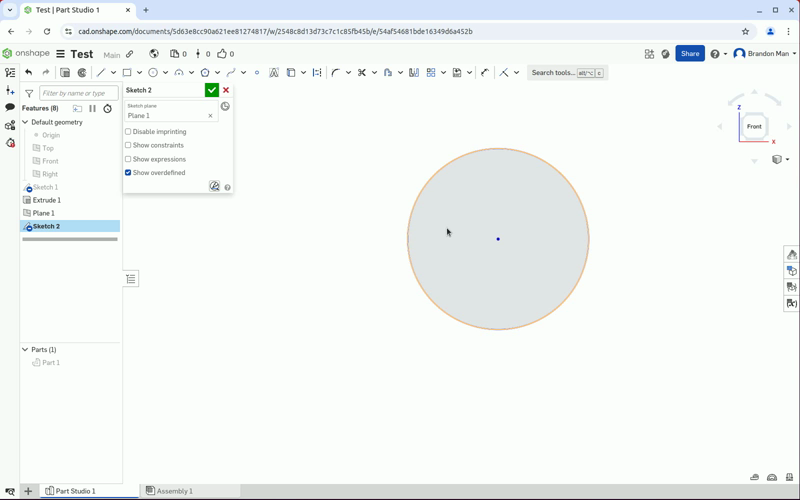
scroll(-6)
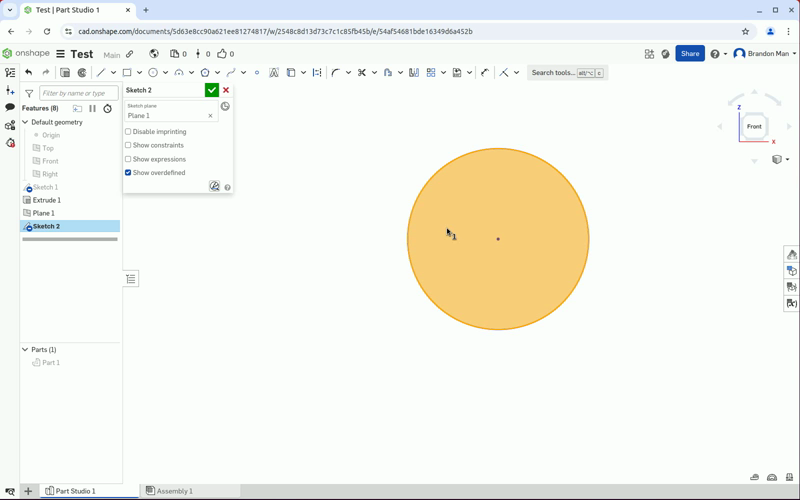
scroll(-6)
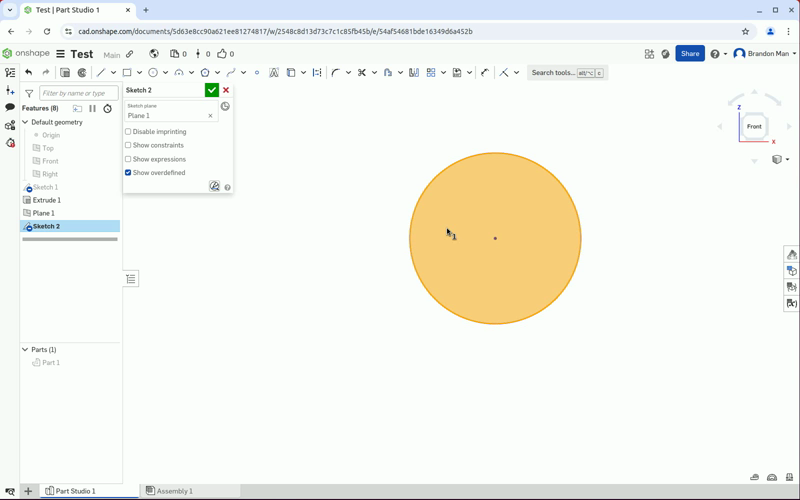
scroll(-6)
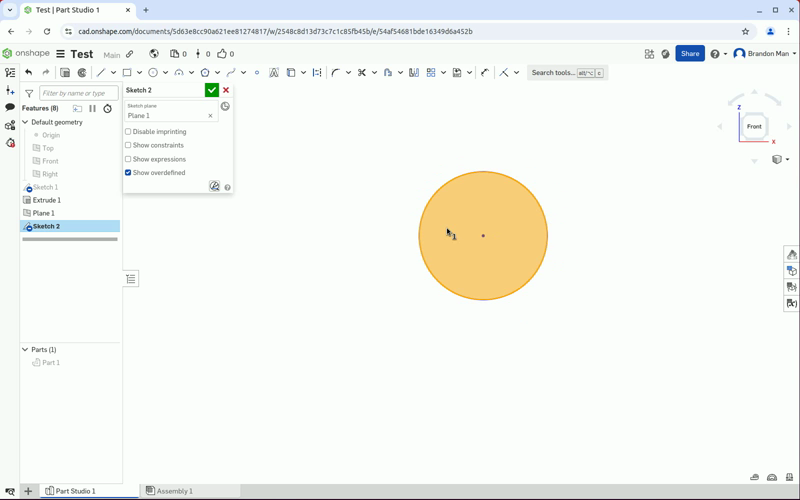
scroll(-6)
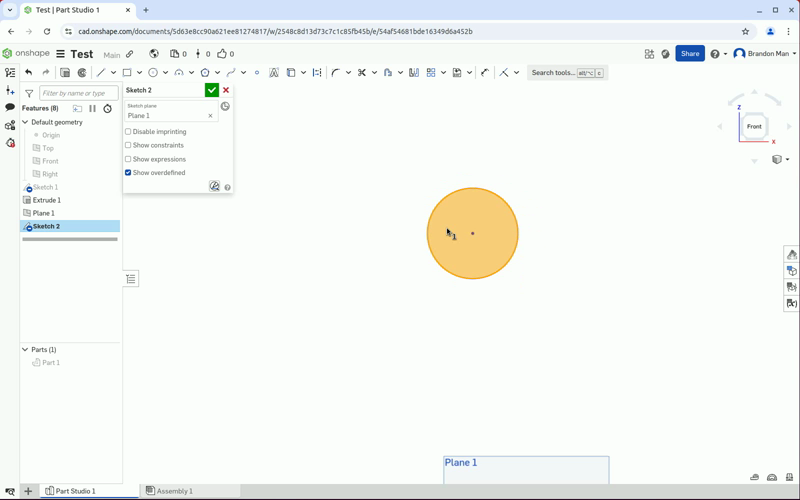
scroll(-6)
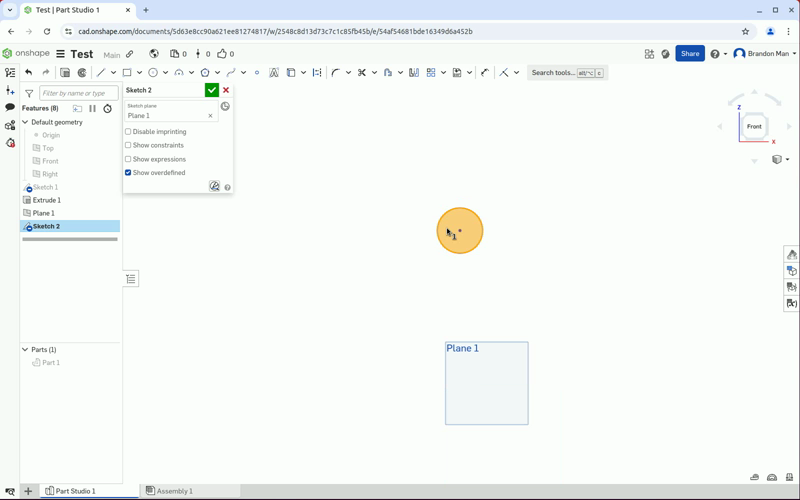
scroll(-6)
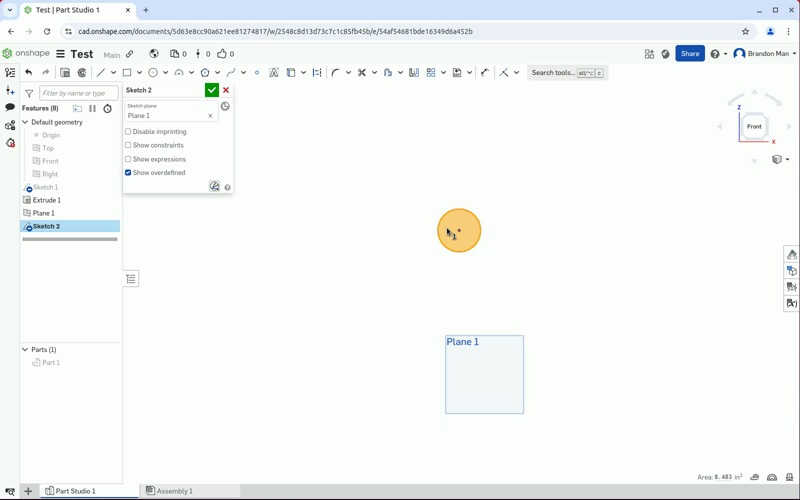
scroll(-6)
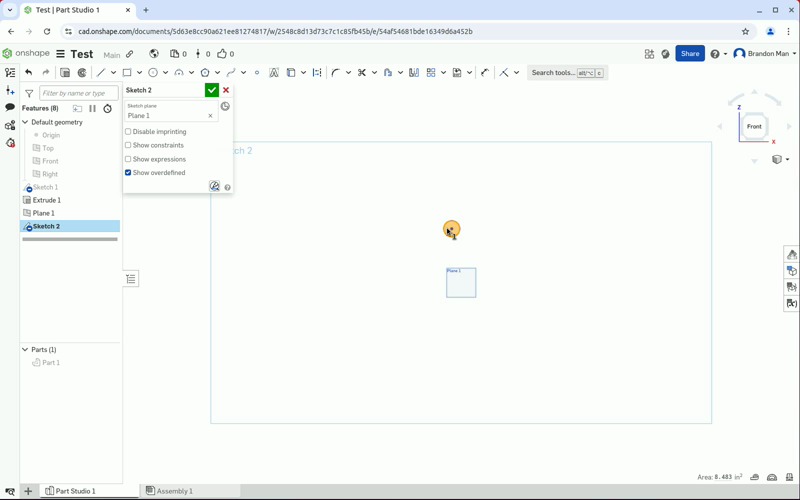
mouse_move(73, 352)
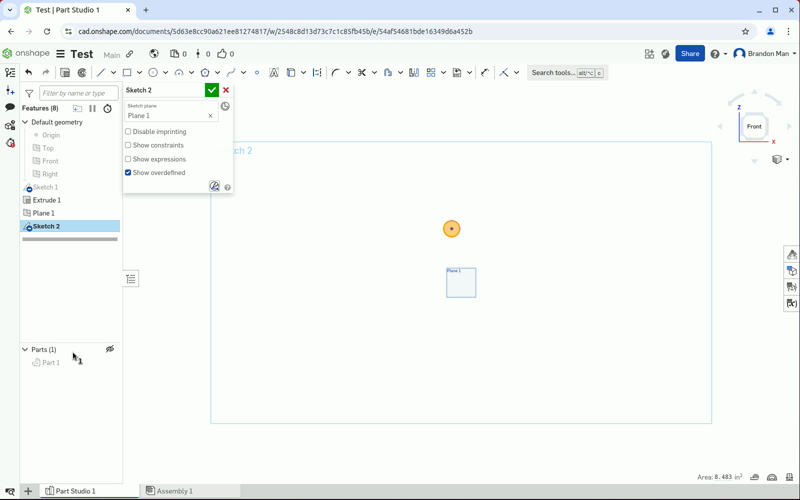
key(shift+y)
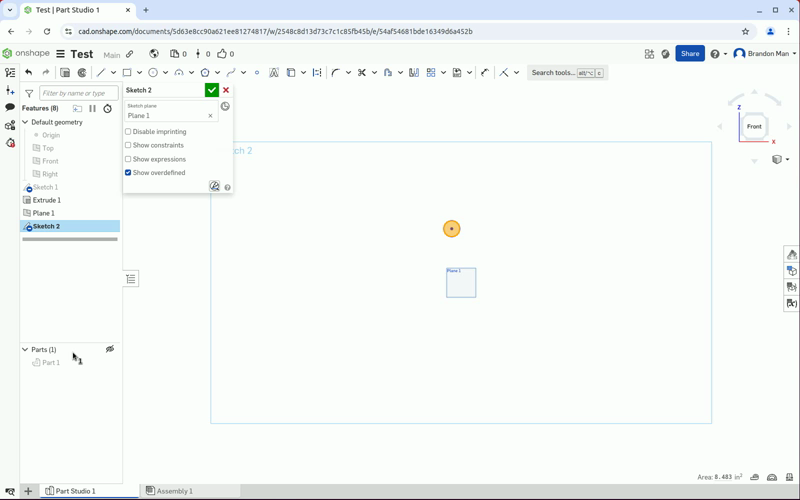
key(shift+e)
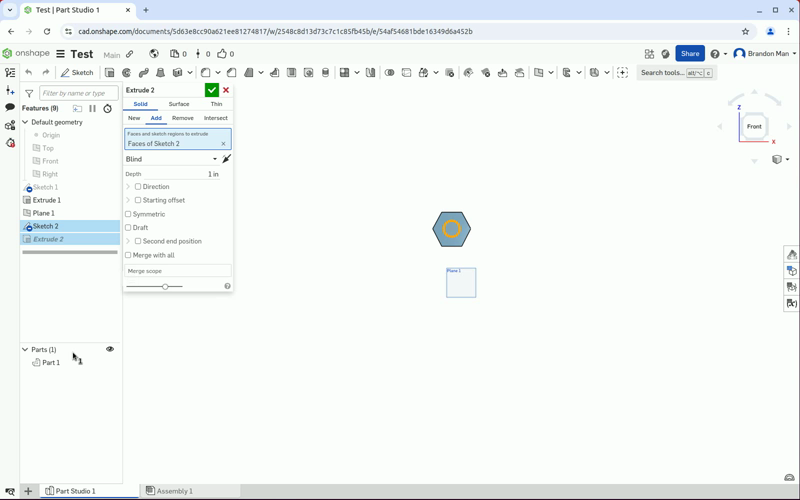
mouse_move(143, 106)
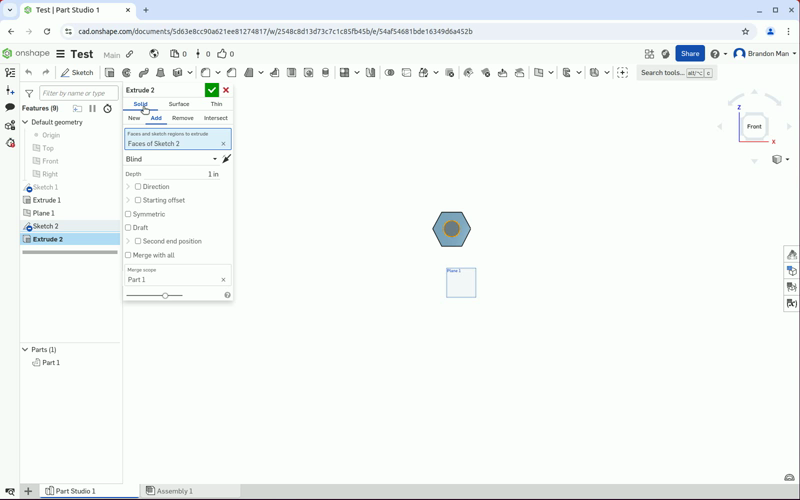
click(143, 106)
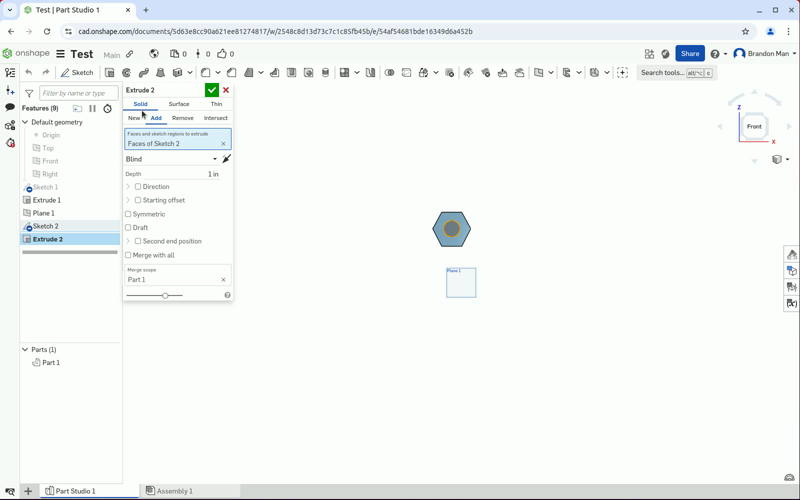
mouse_move(137, 120)
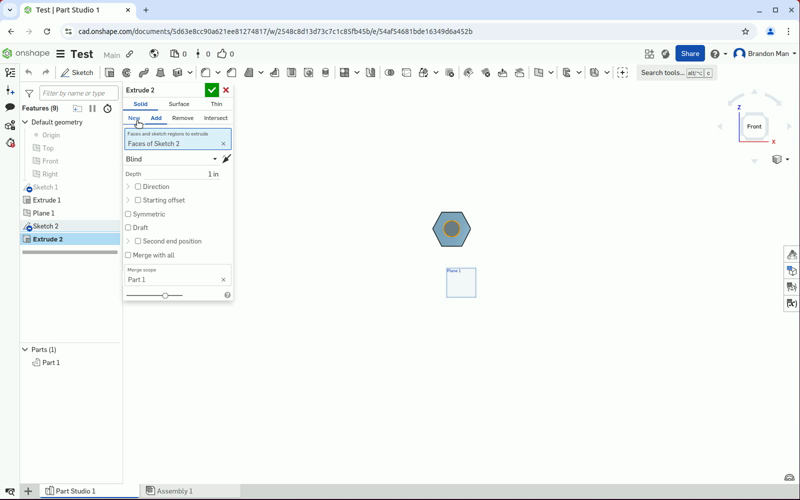
click(137, 120)
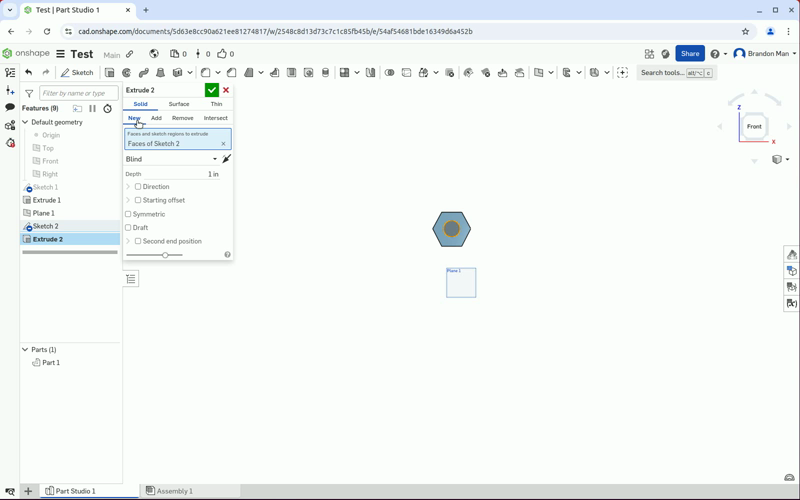
key(tab, 4)
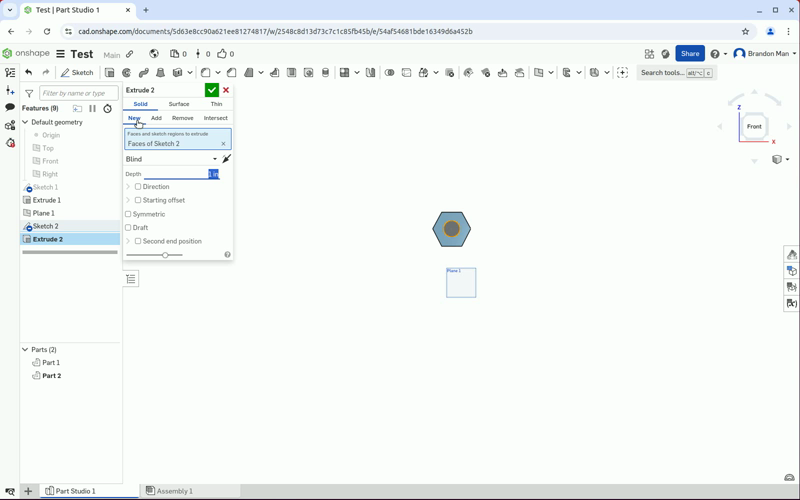
text(18.053)
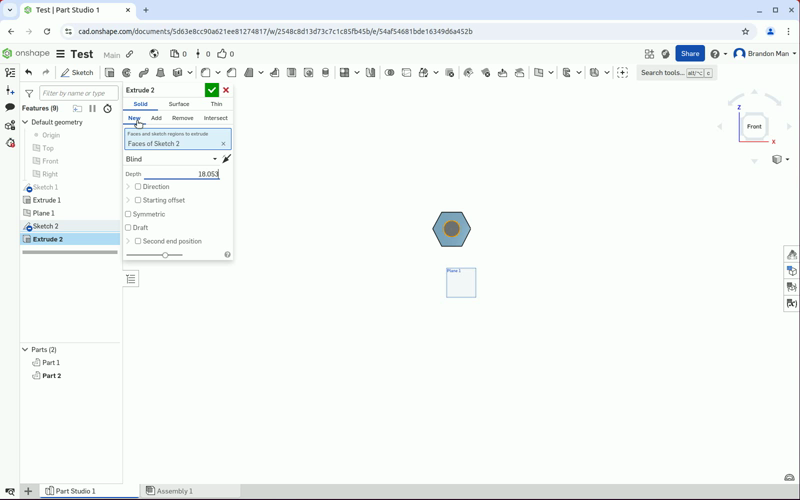
key(enter)
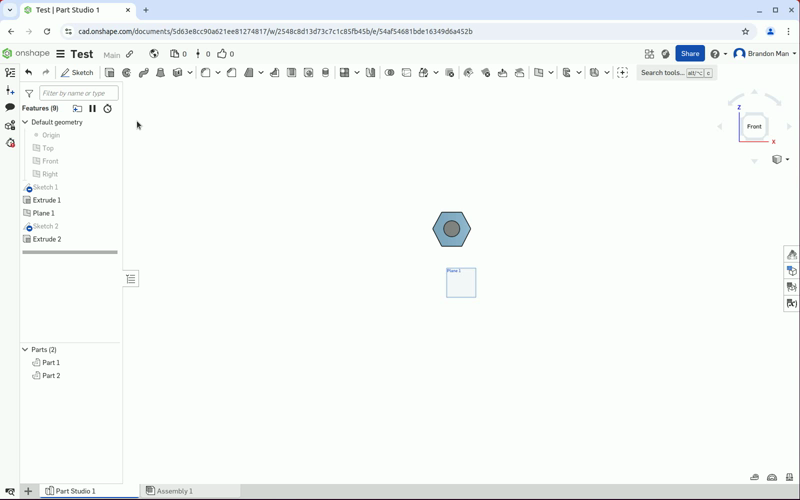
key(shift+h)
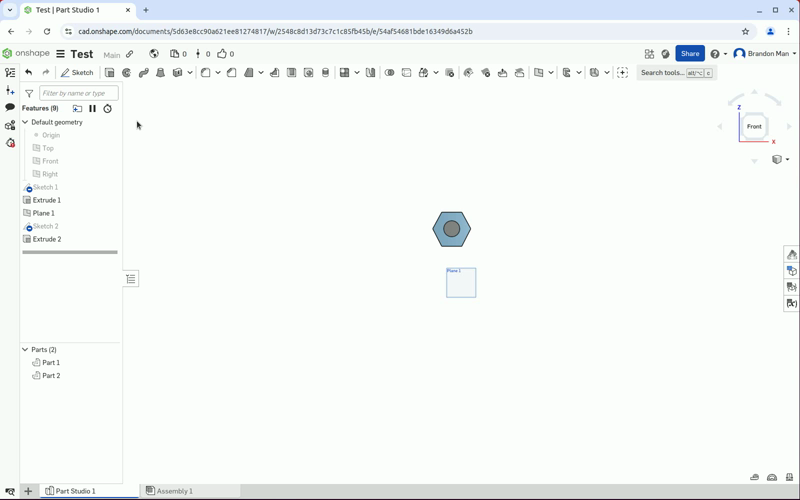
key(shift+h)
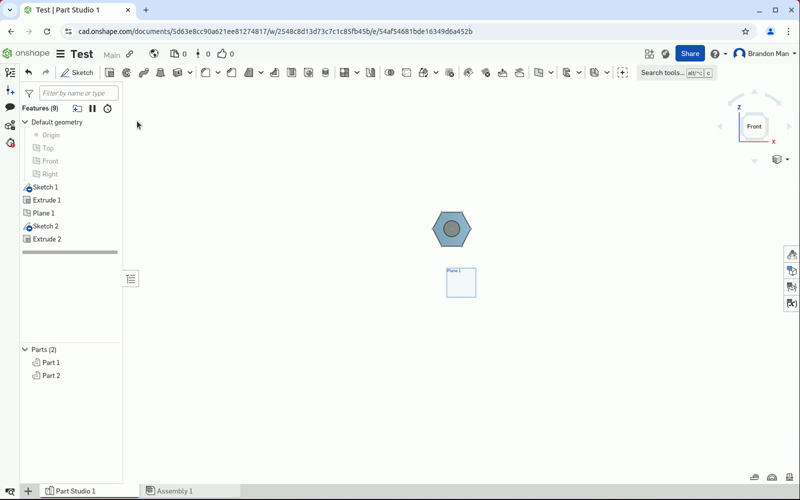
key(shift+7)
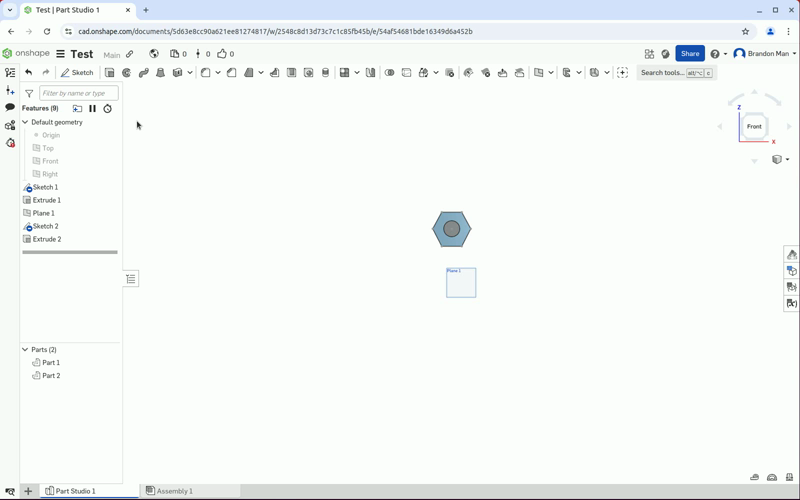
key(left, 2)
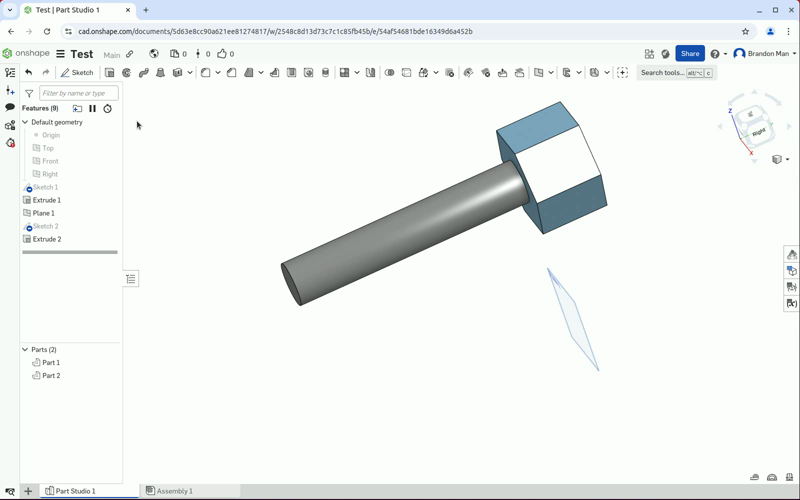
key(down, 2)
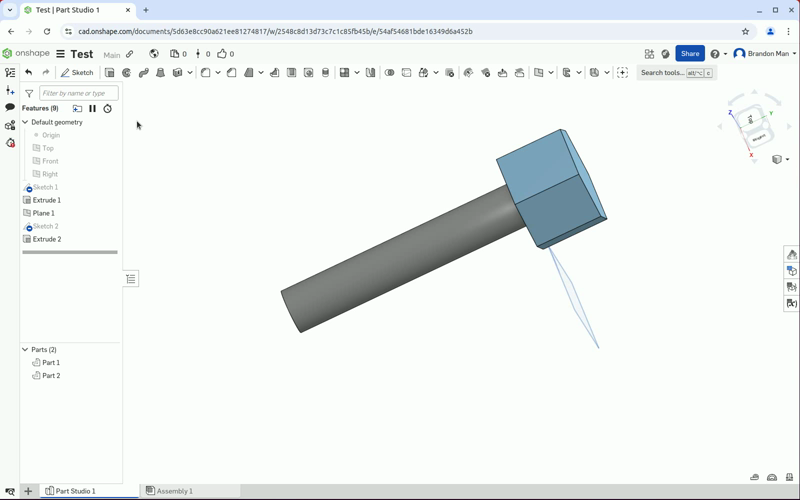
key(up, 2)
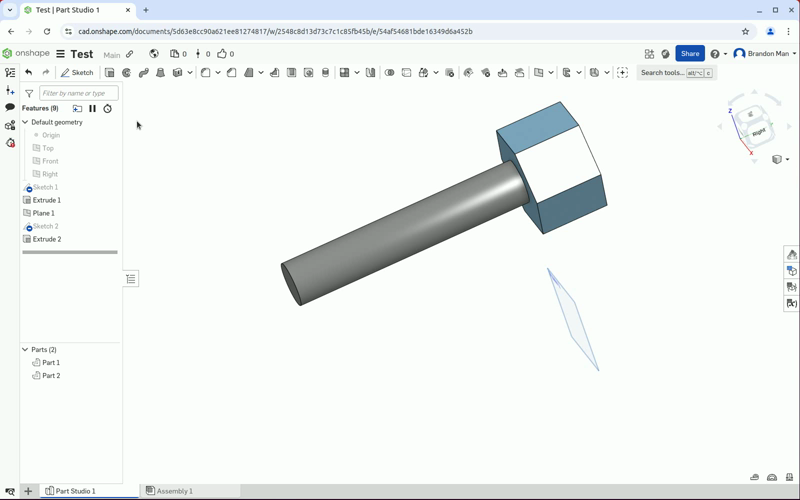
key(right, 2)
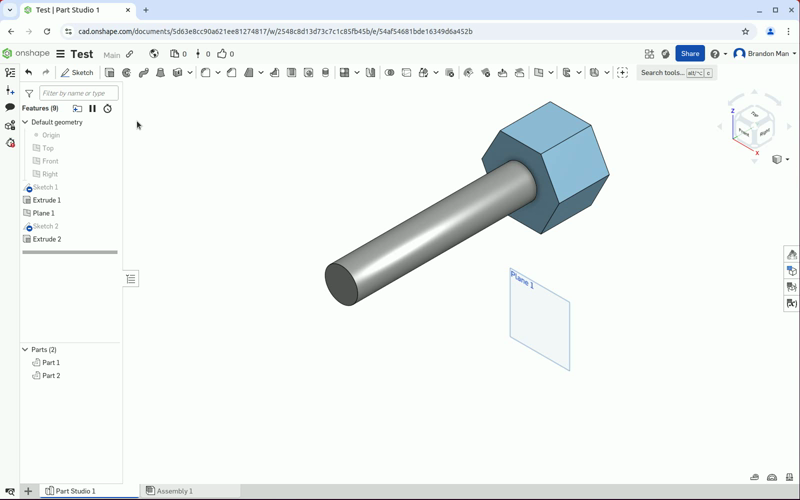
mouse_move(73, 189)
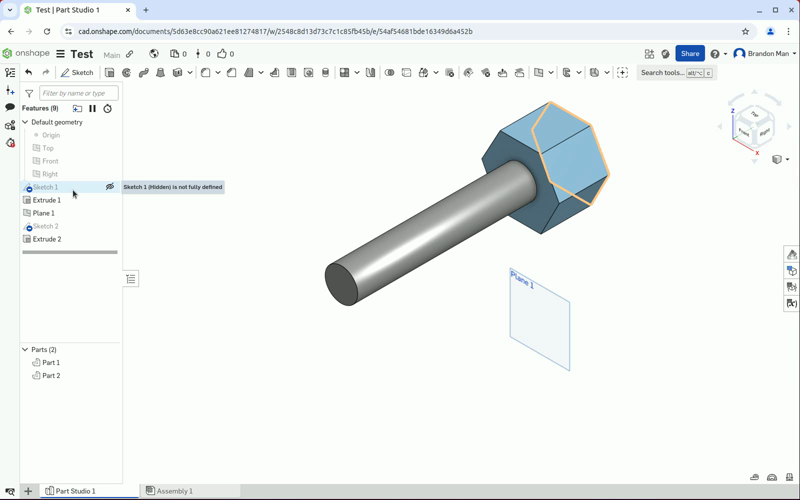
click(73, 189)